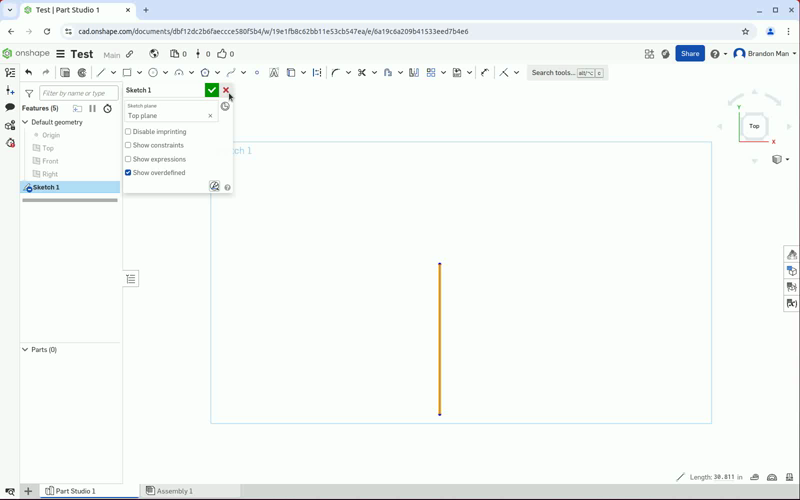
key(shift+h)
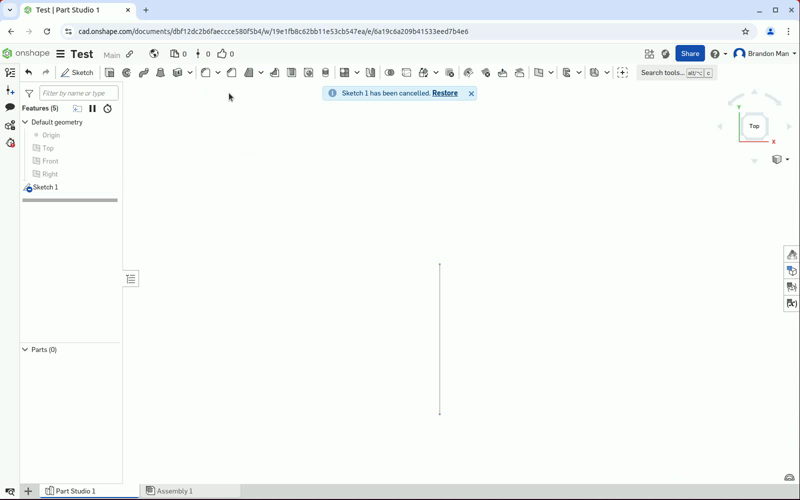
key(shift+s)
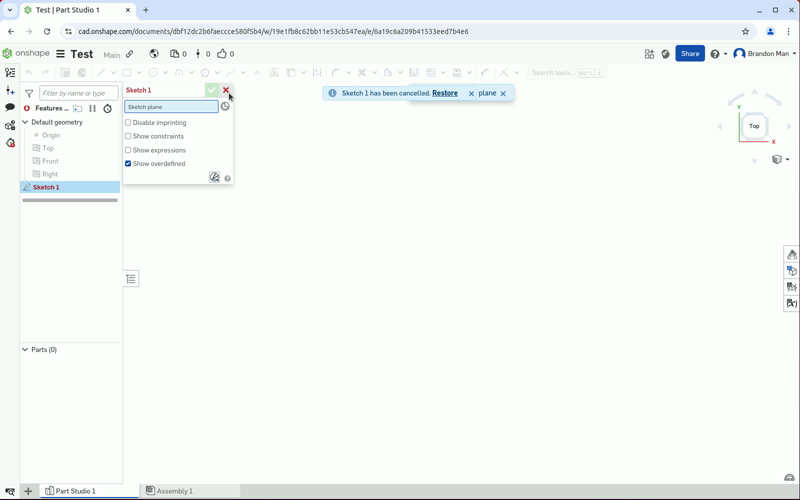
mouse_move(73, 150)
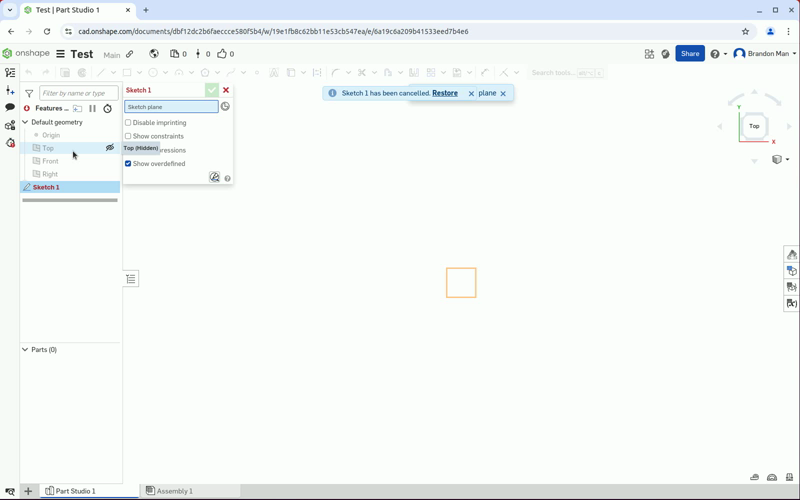
click(73, 150)
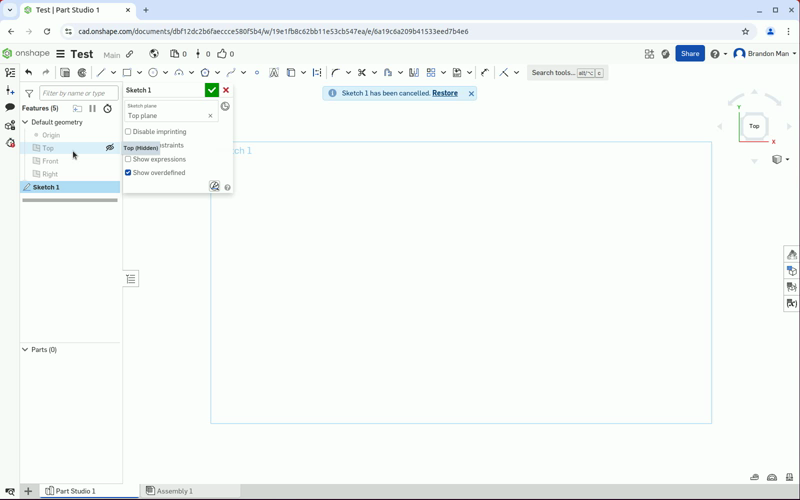
mouse_move(73, 352)
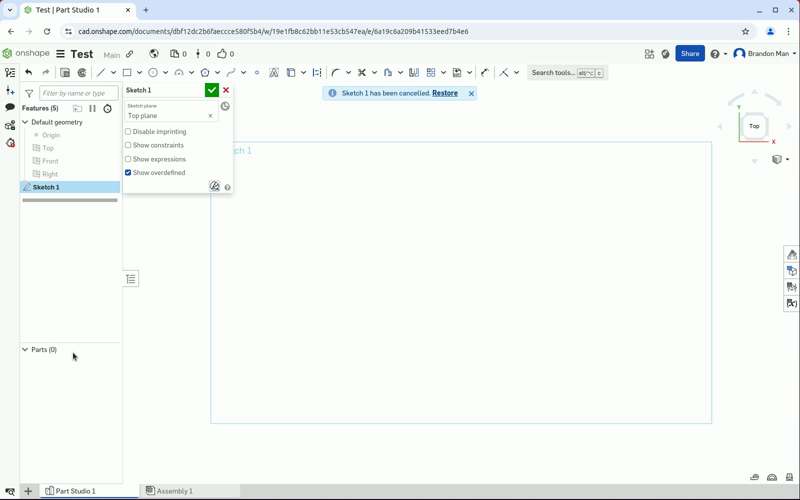
key(y)
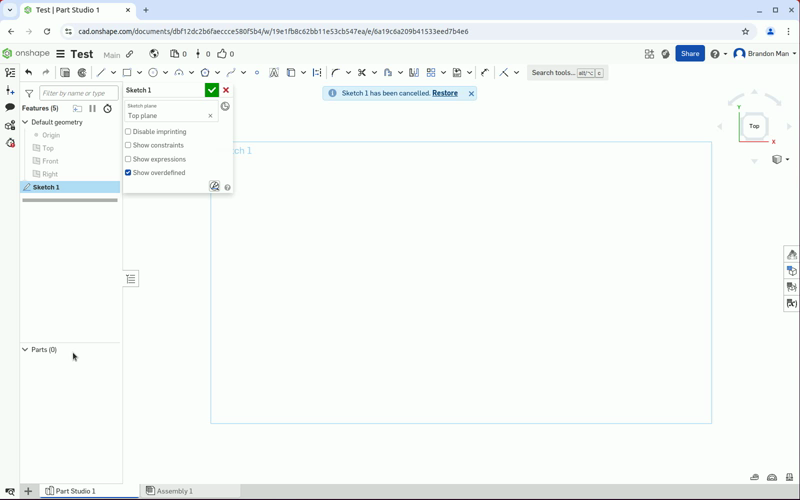
key(c)
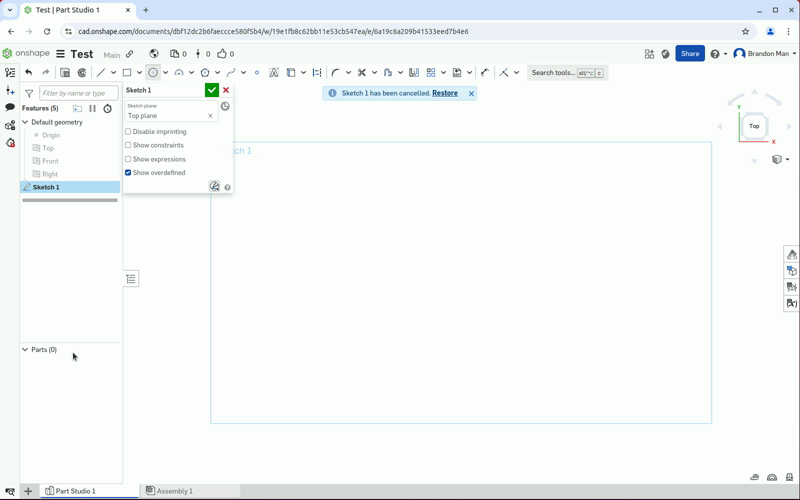
key_down(shift)
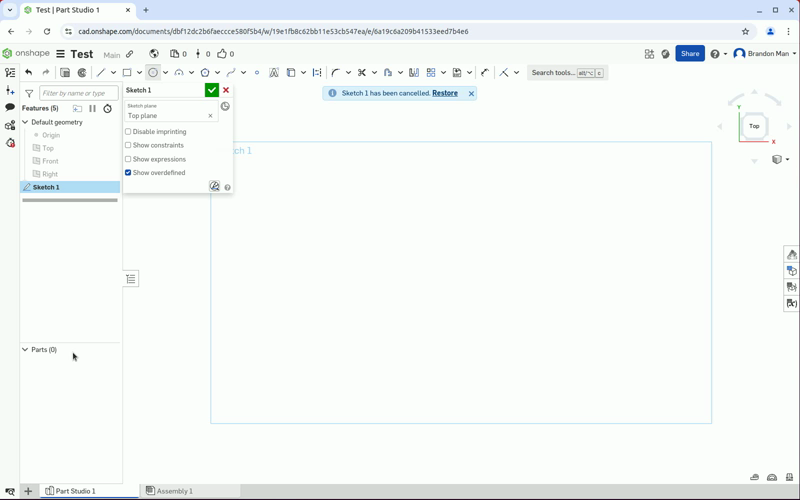
mouse_move(392, 282)
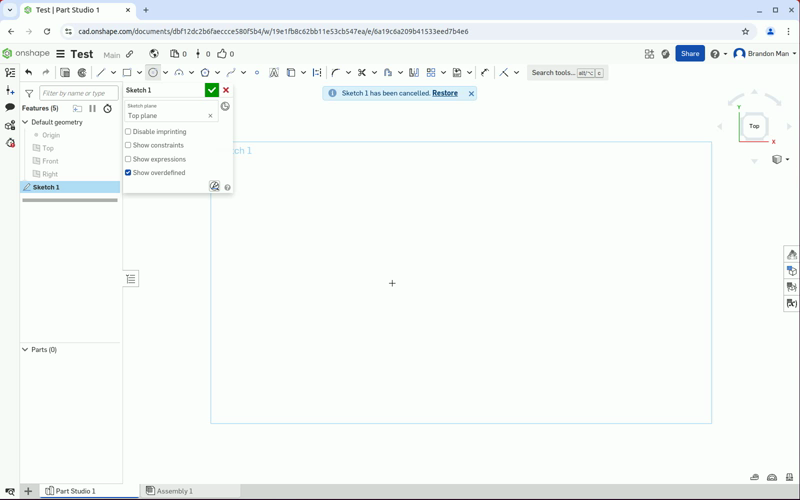
click(392, 282)
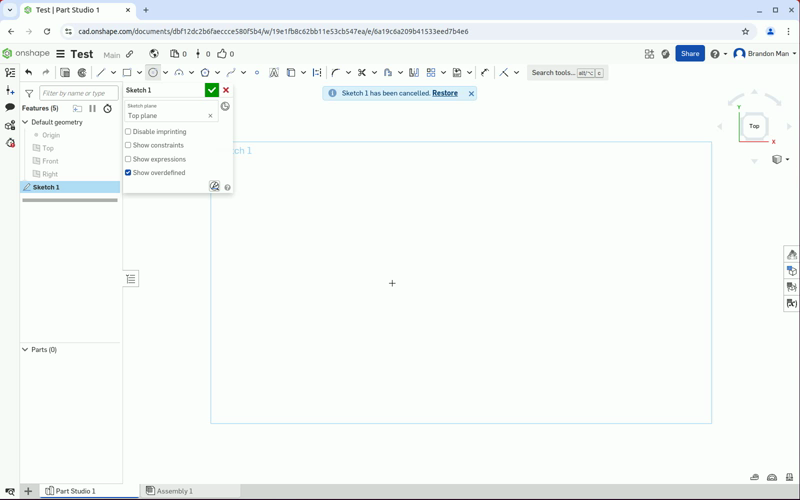
key_up(shift)
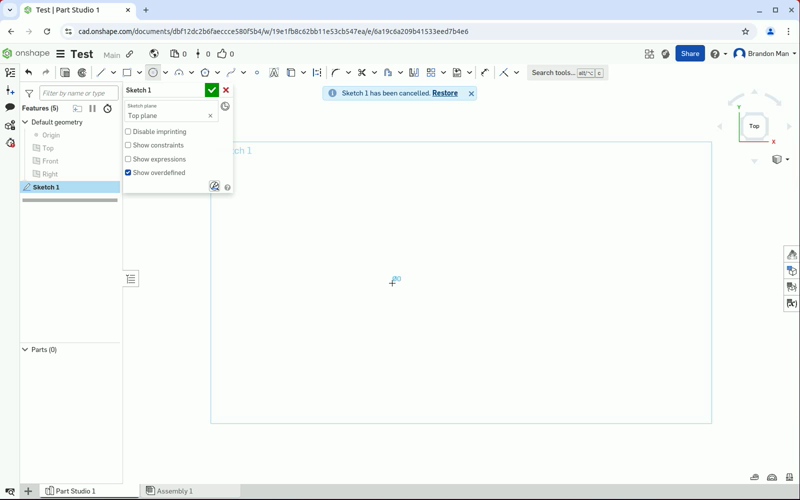
mouse_move(435, 282)
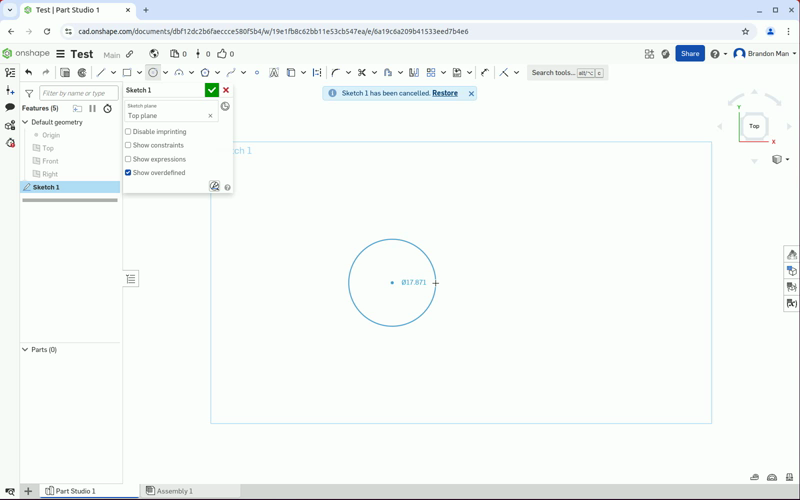
click(435, 282)
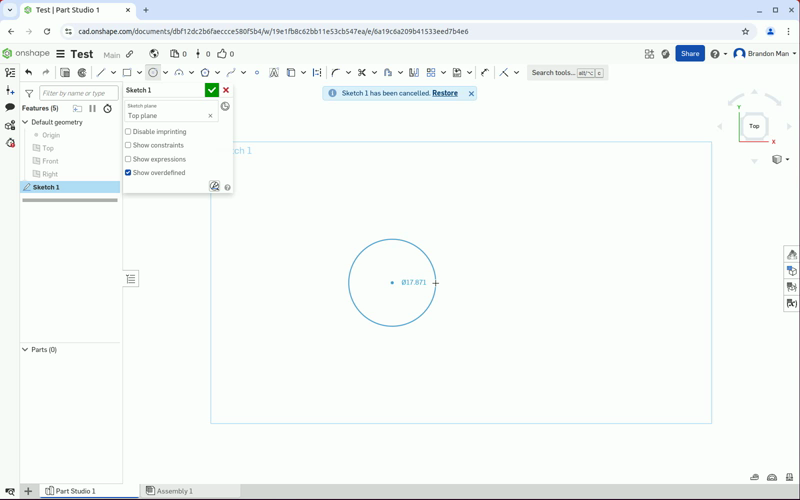
key(esc)
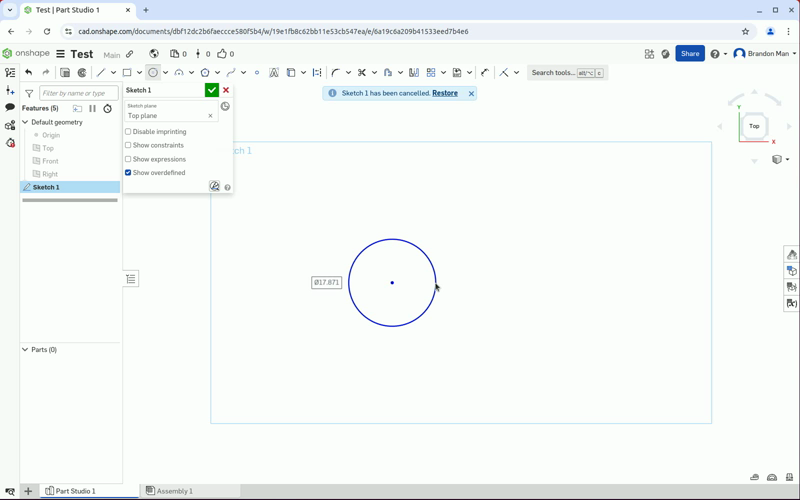
key(c)
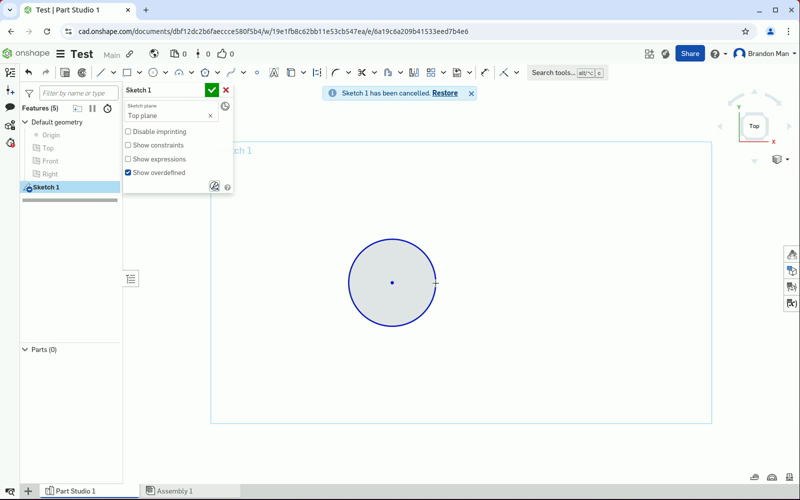
key_down(shift)
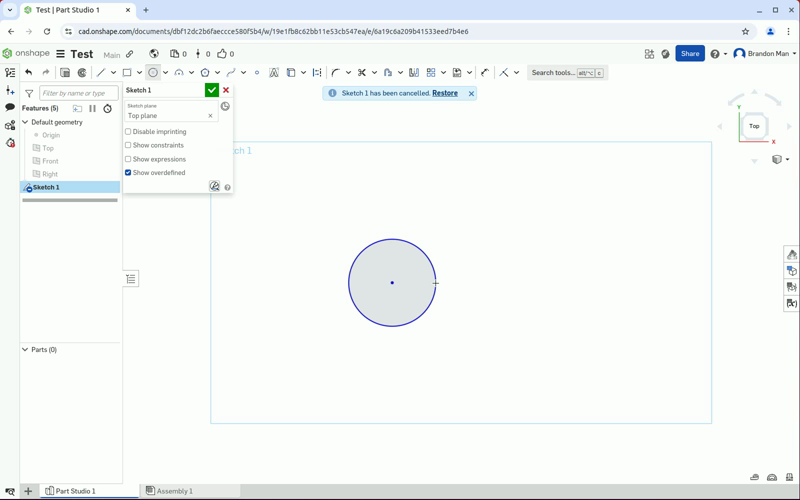
mouse_move(392, 282)
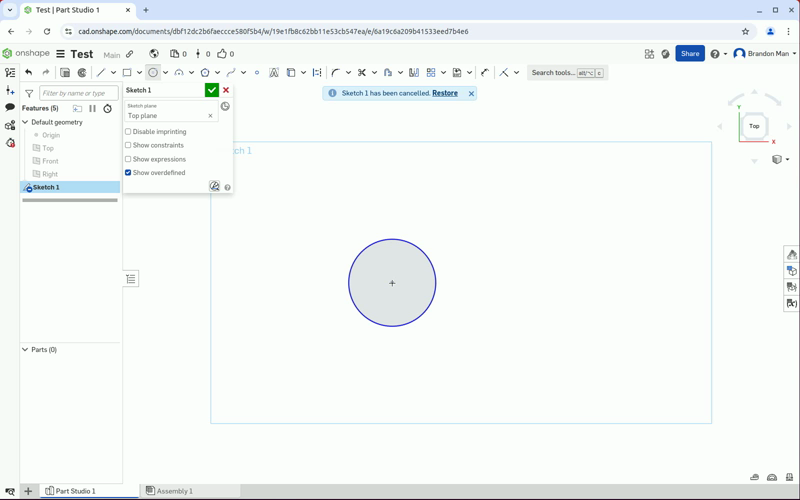
click(392, 282)
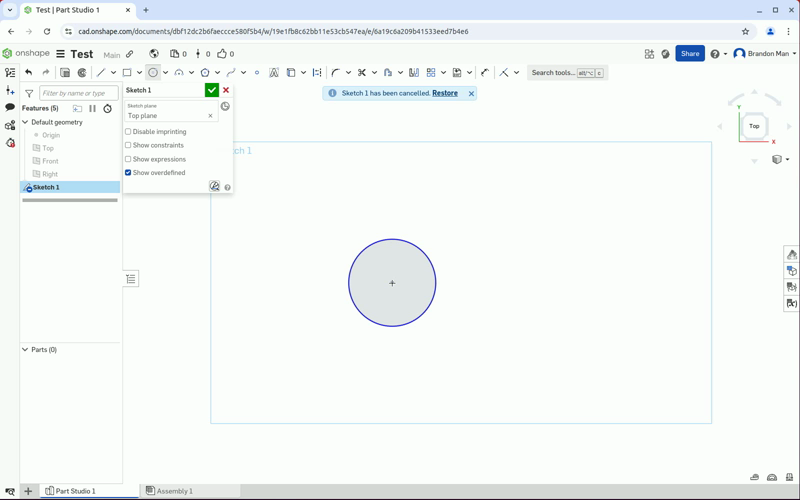
key_up(shift)
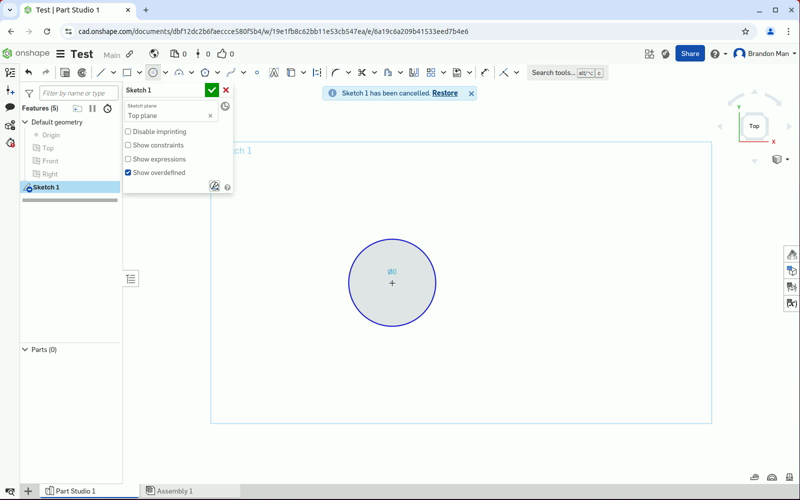
mouse_move(415, 282)
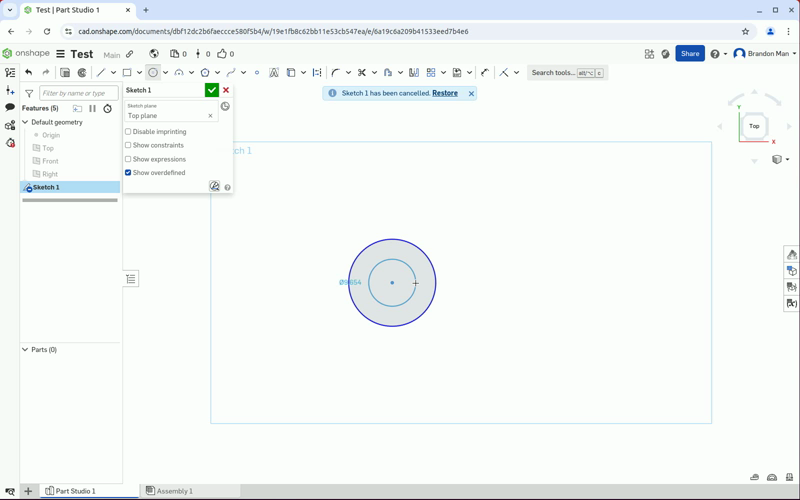
click(415, 282)
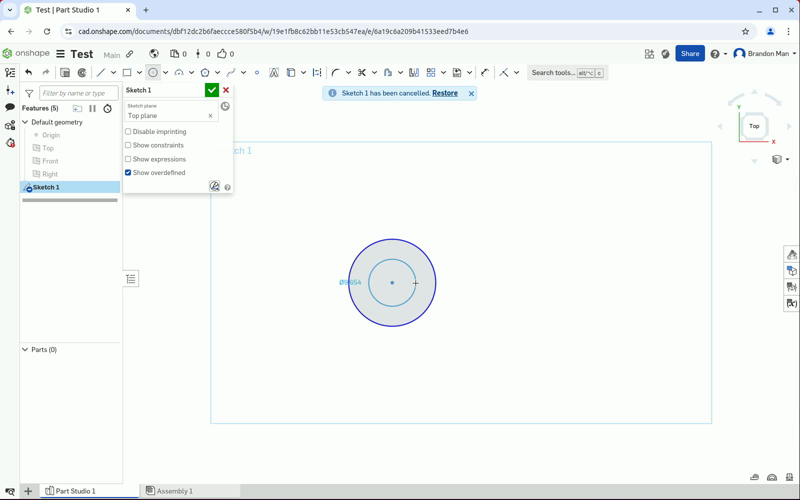
key(esc)
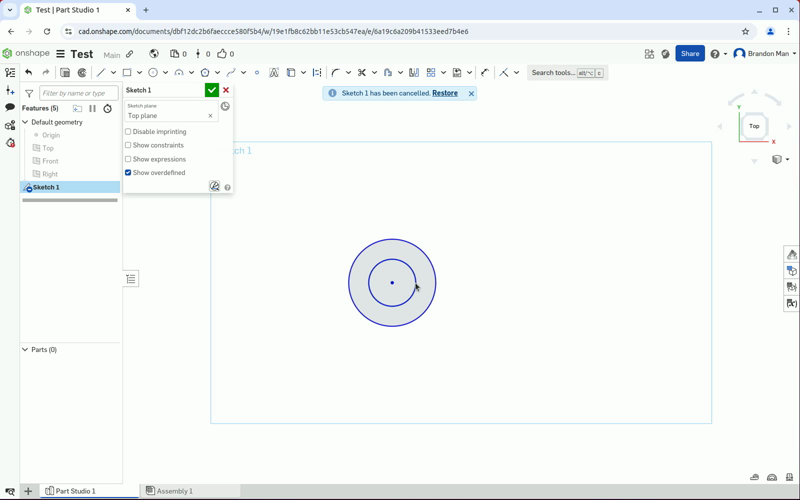
mouse_move(422, 260)
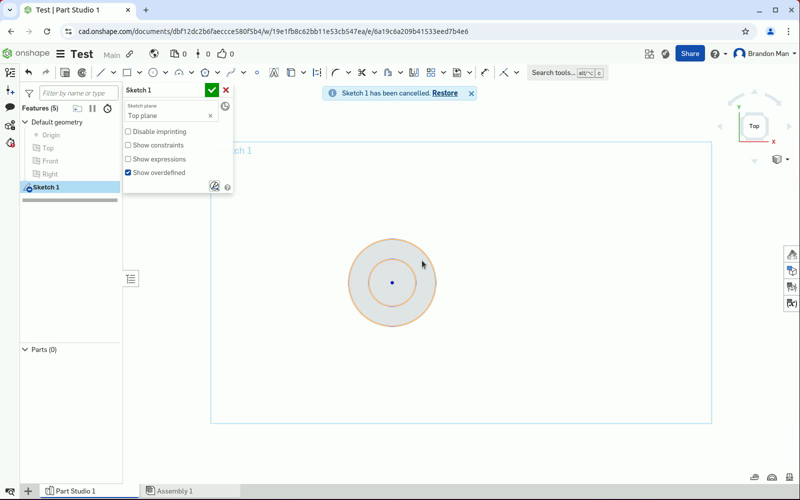
click(422, 260)
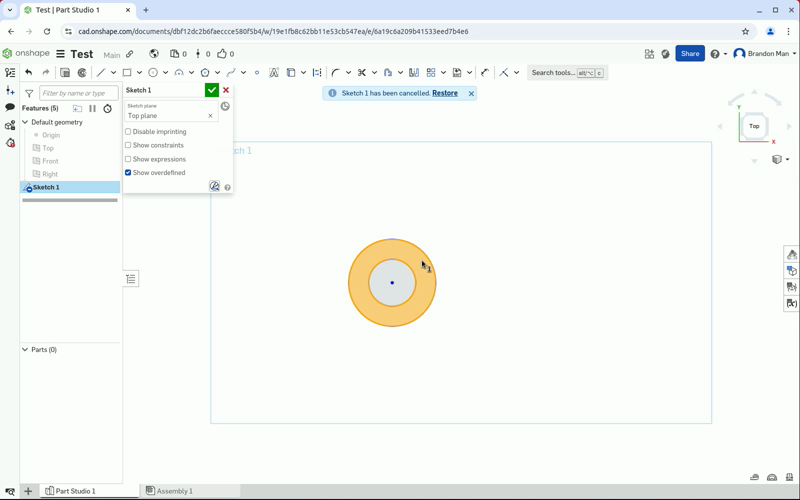
mouse_move(73, 352)
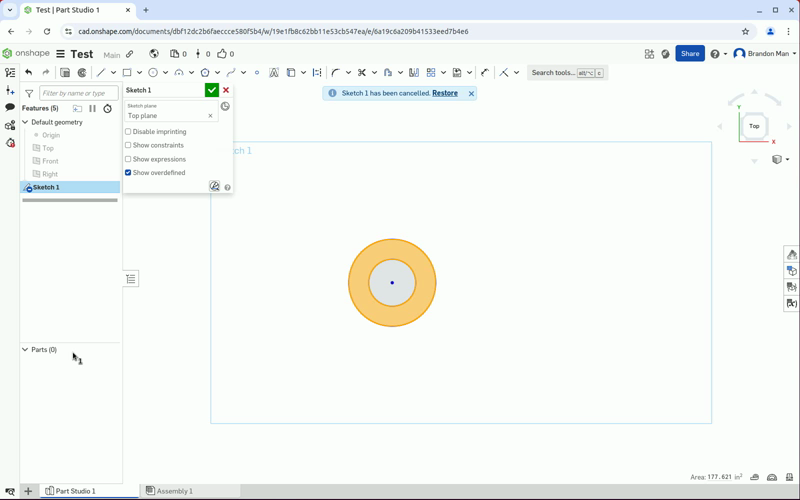
key(shift+y)
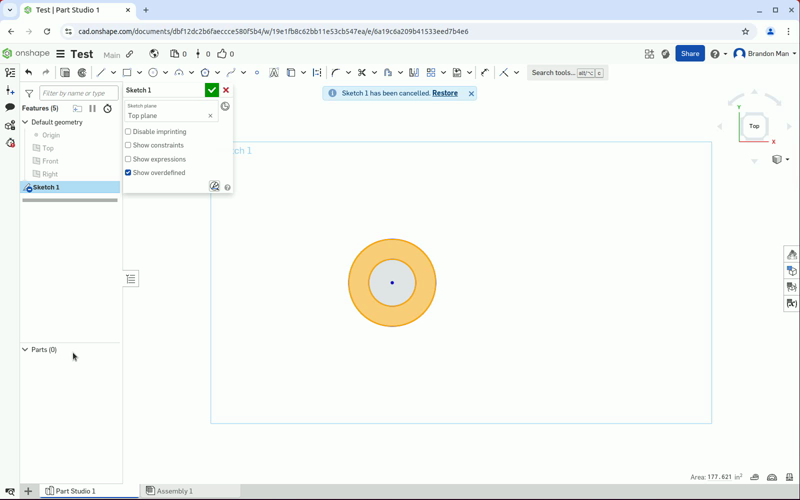
key(shift+e)
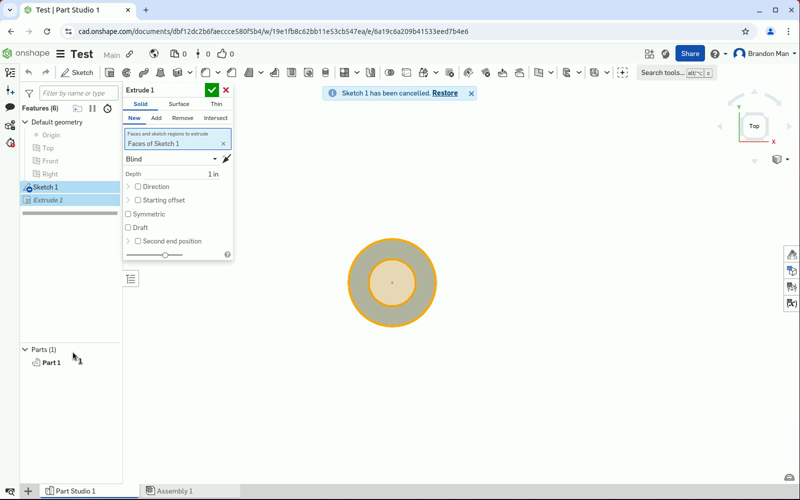
mouse_move(143, 106)
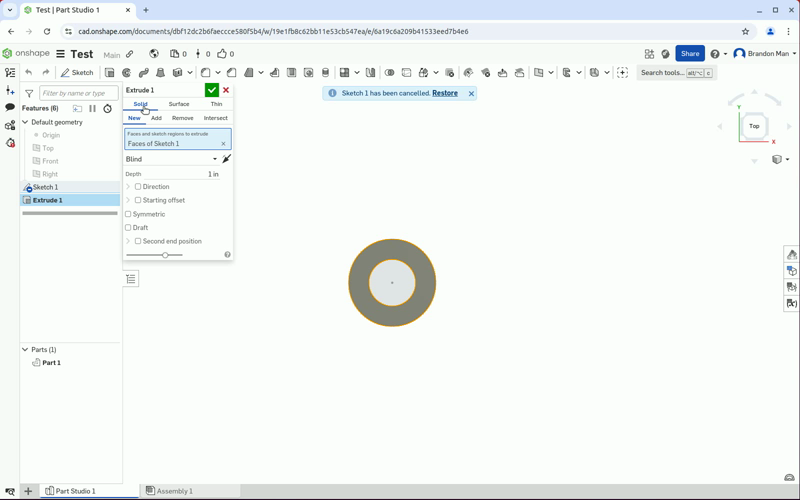
click(143, 106)
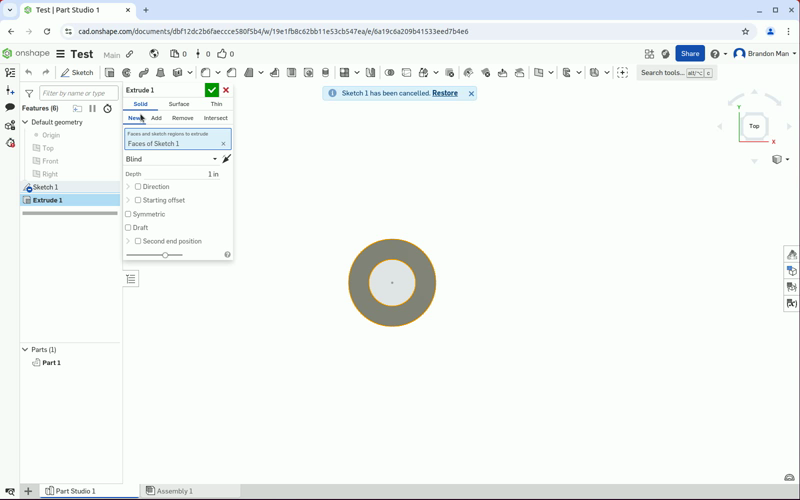
mouse_move(137, 120)
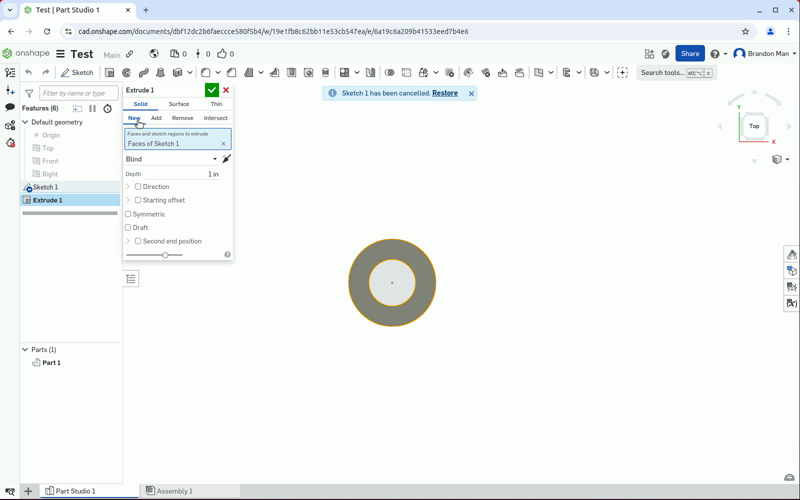
click(137, 120)
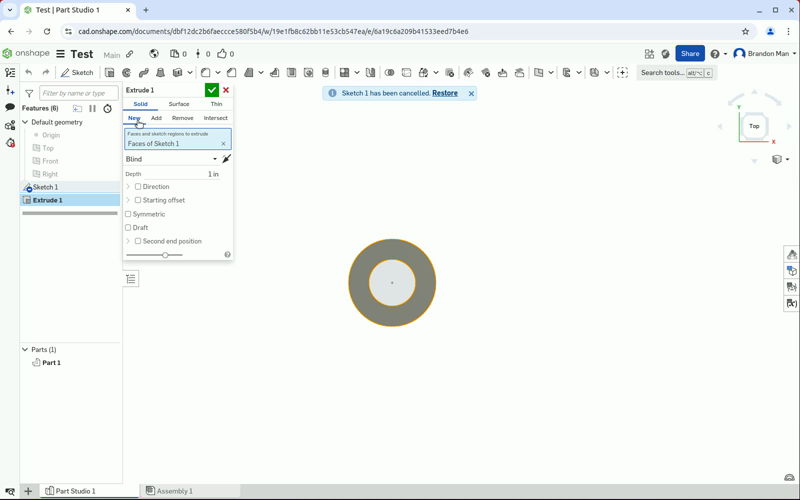
key(tab, 4)
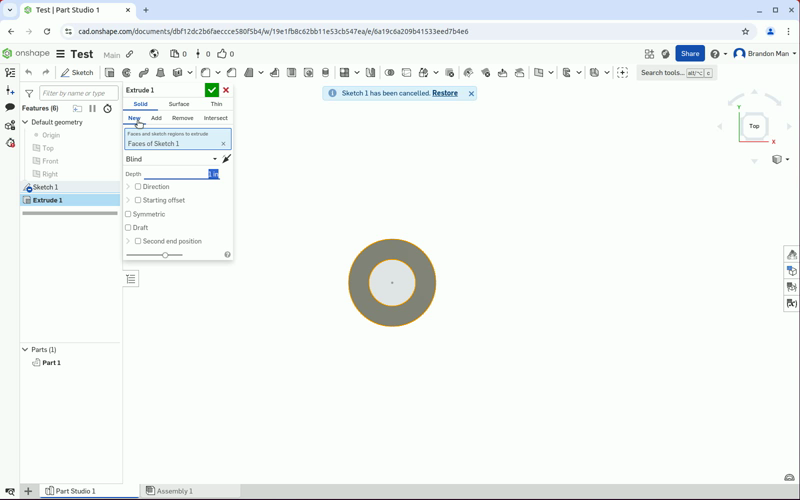
text(7.703)
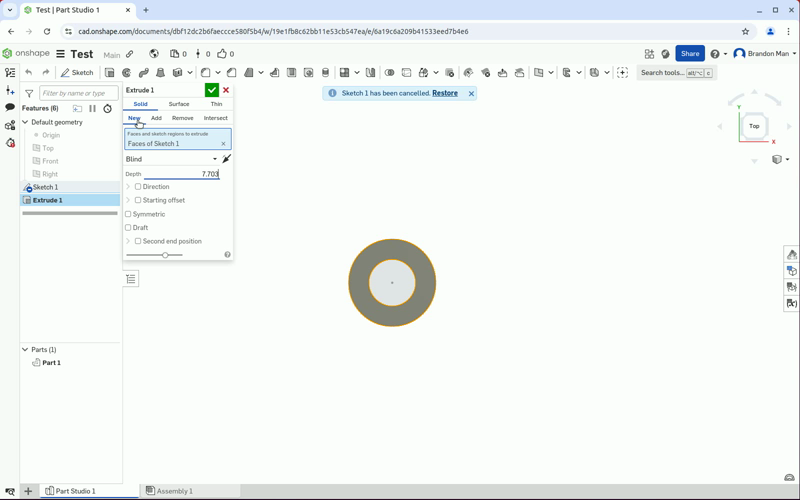
key(enter)
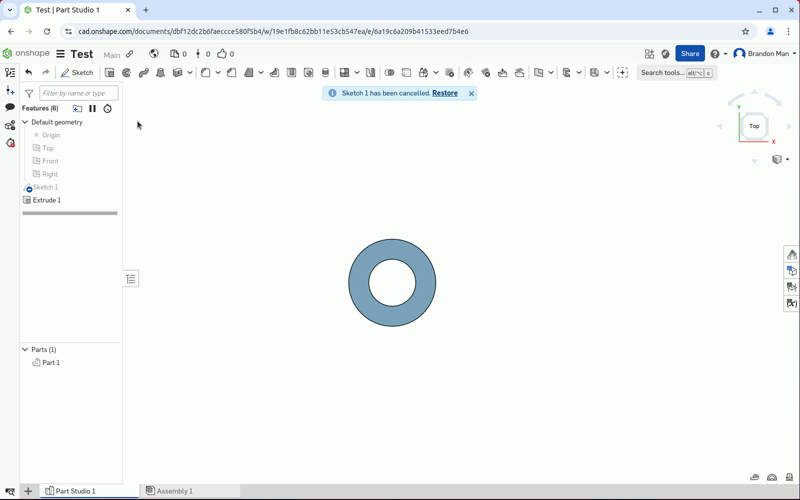
key(shift+h)
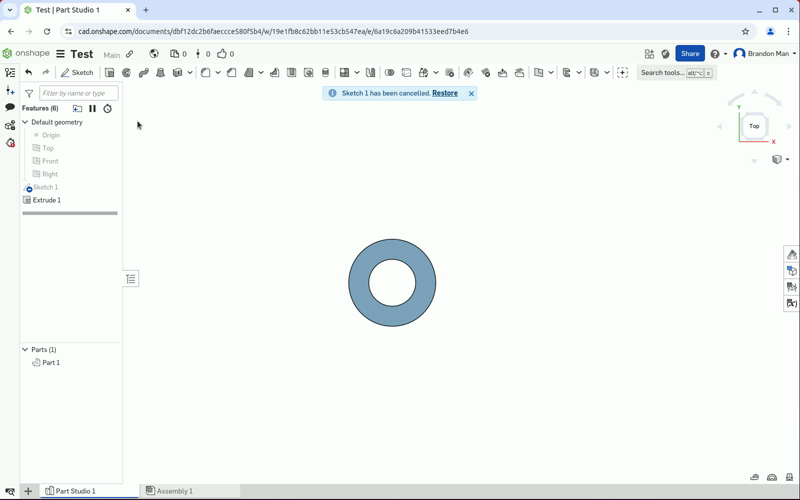
key(shift+h)
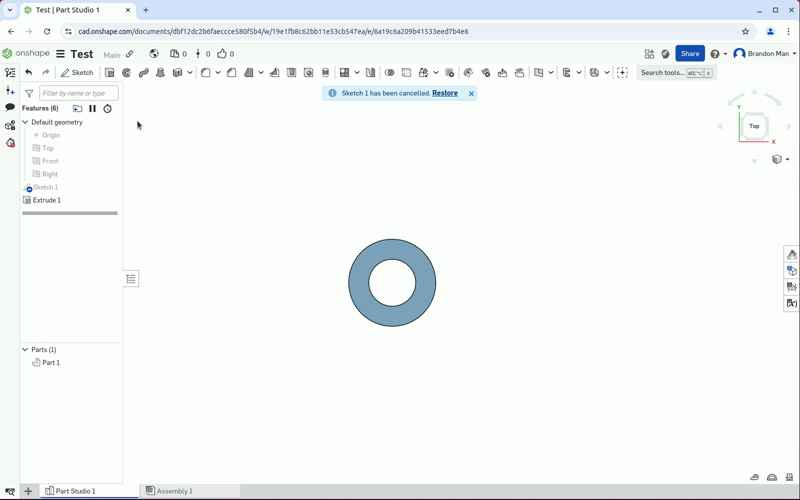
mouse_move(73, 189)
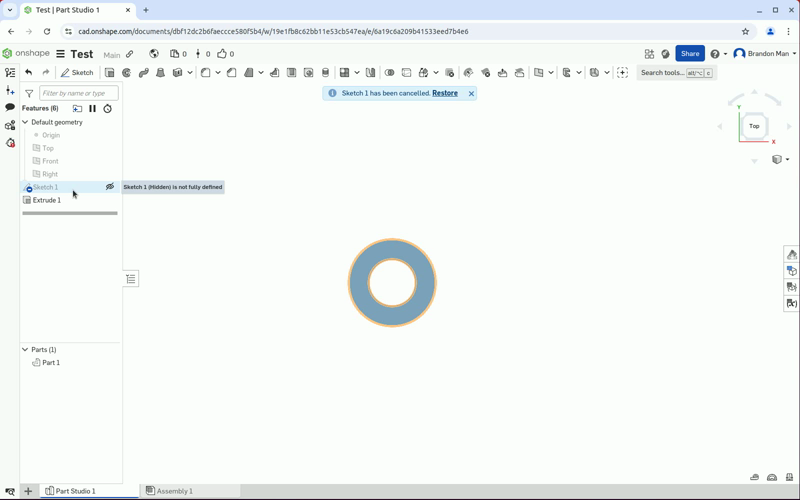
click(73, 189)
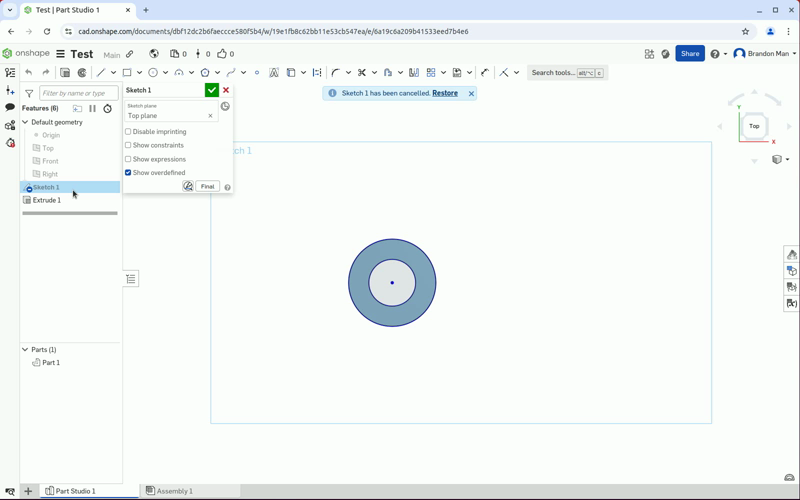
mouse_move(229, 92)
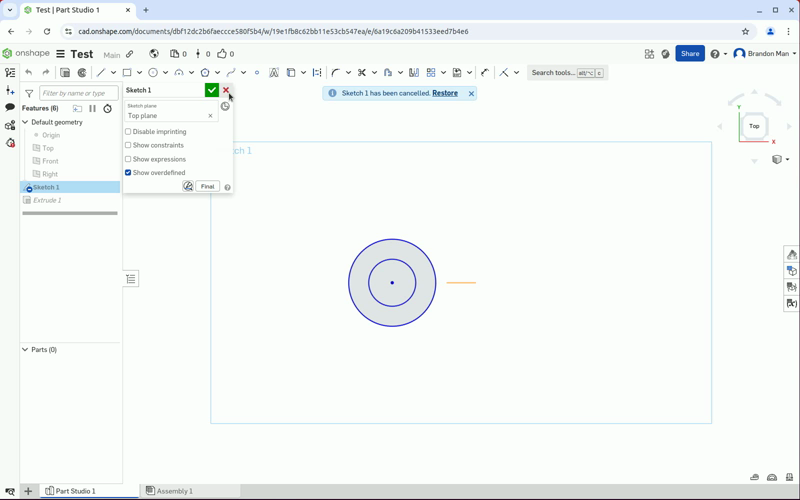
click(229, 92)
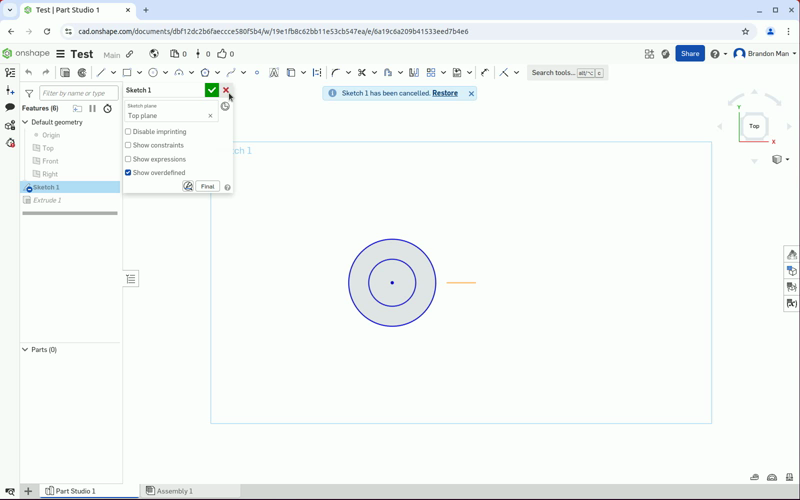
key(shift+s)
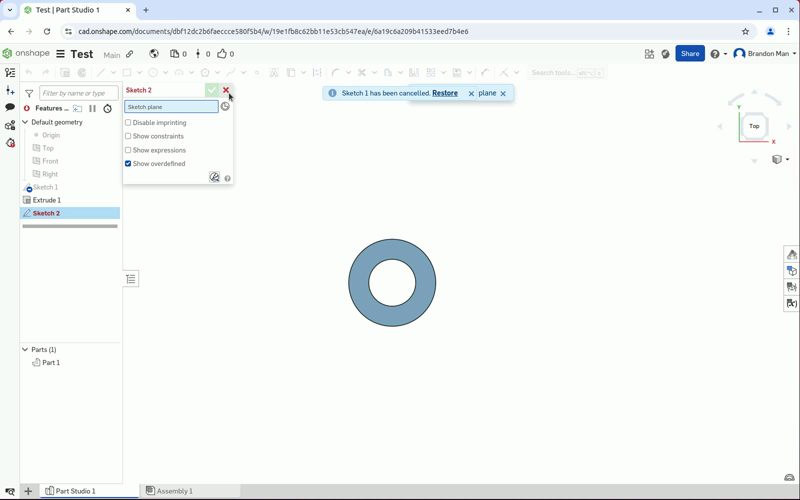
mouse_move(73, 150)
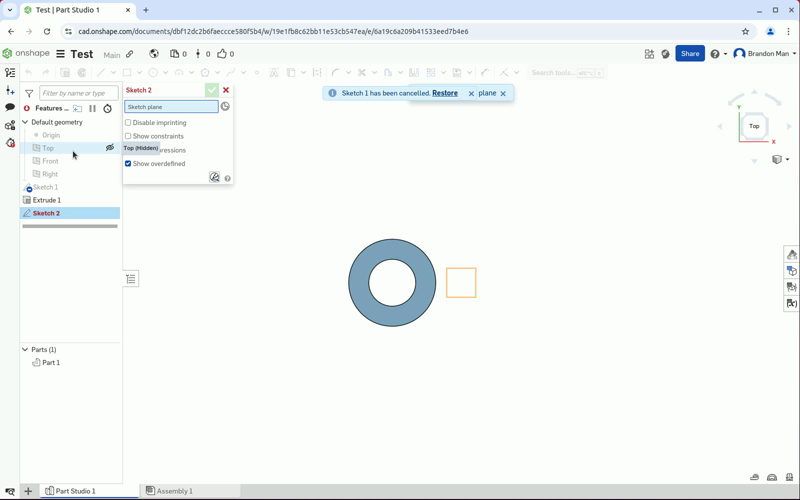
click(73, 150)
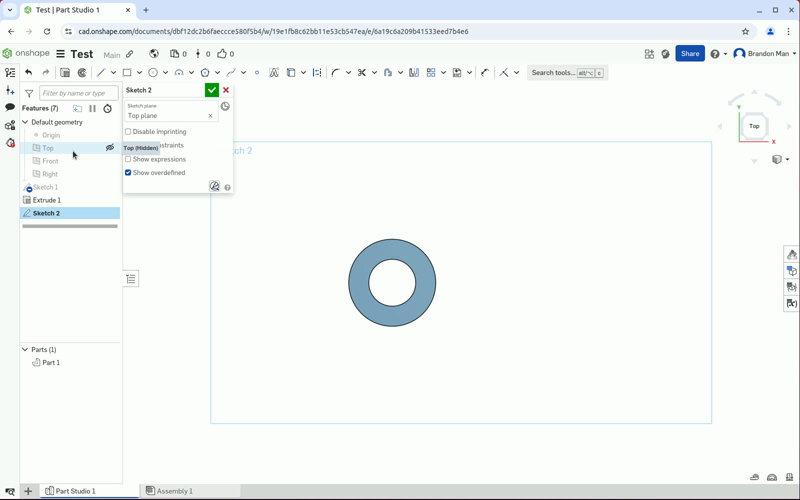
mouse_move(73, 352)
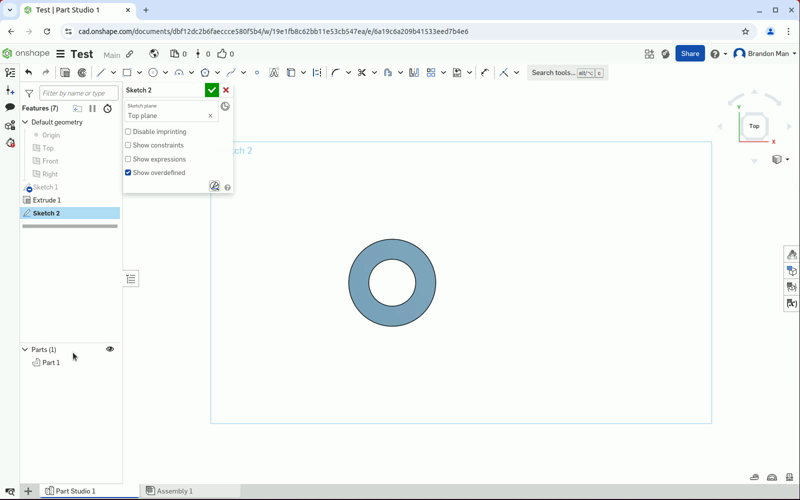
key(y)
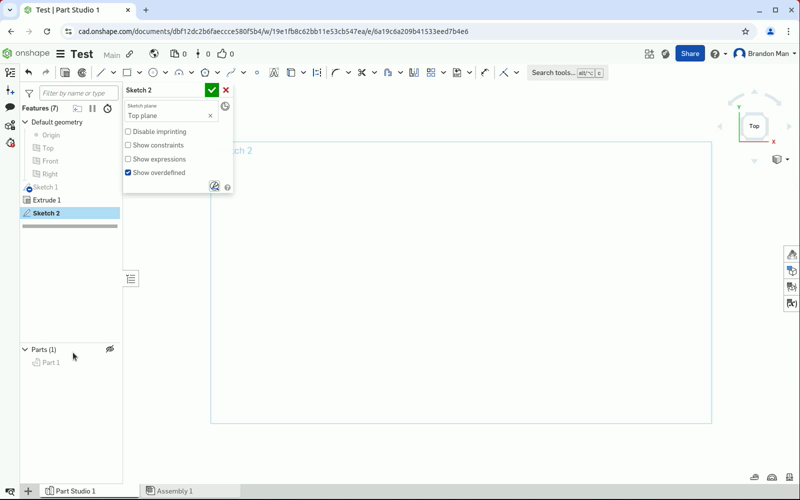
key(l)
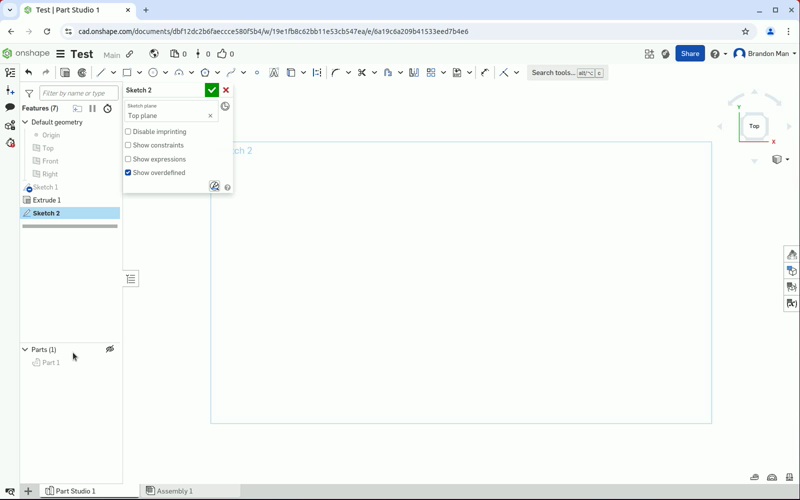
key_down(shift)
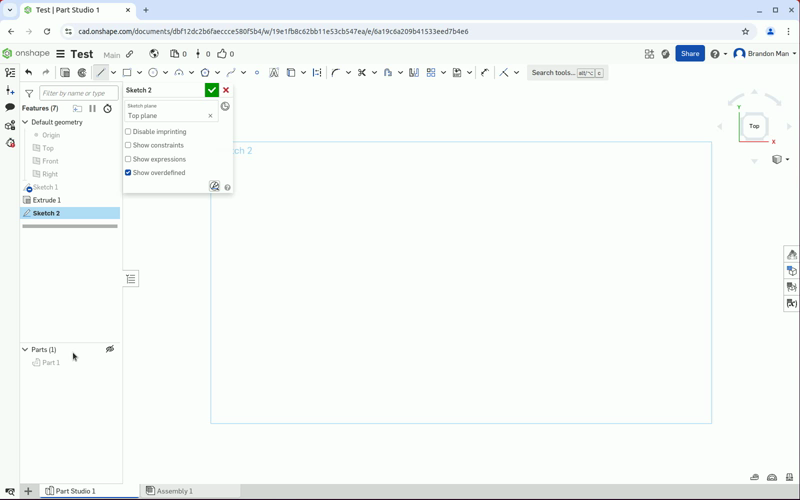
mouse_move(391, 326)
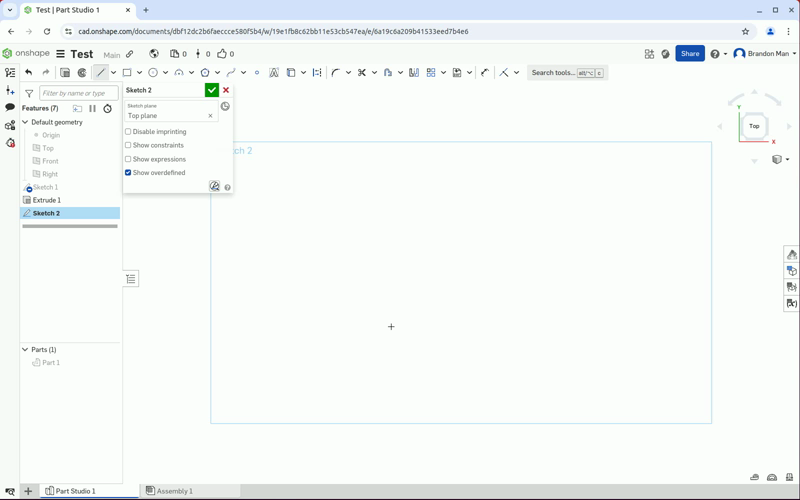
click(391, 326)
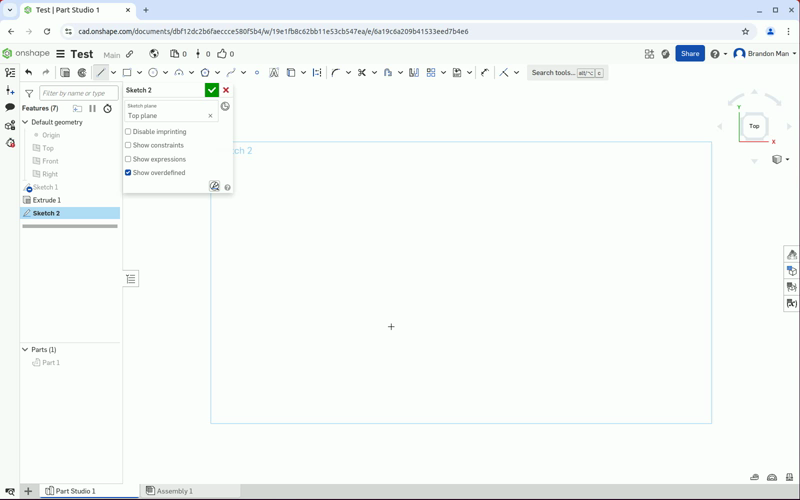
key_up(shift)
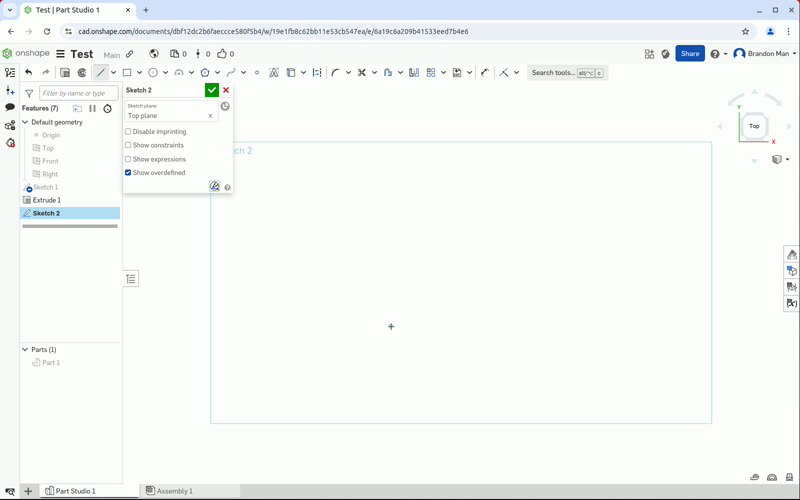
key_down(shift)
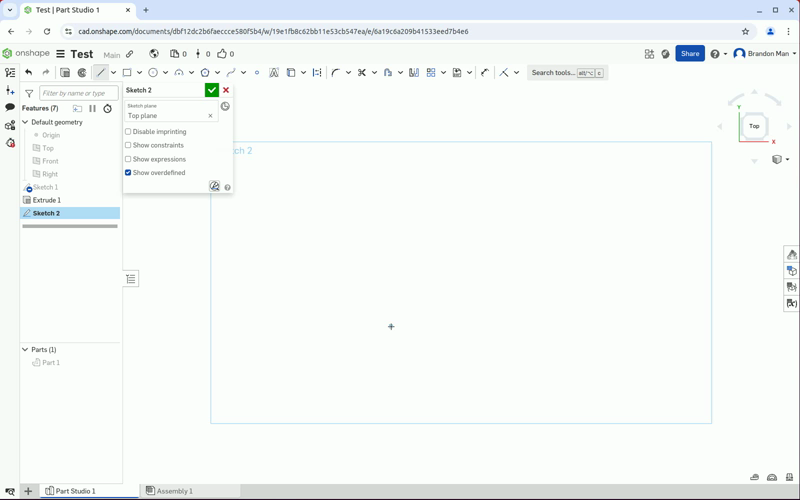
mouse_move(529, 324)
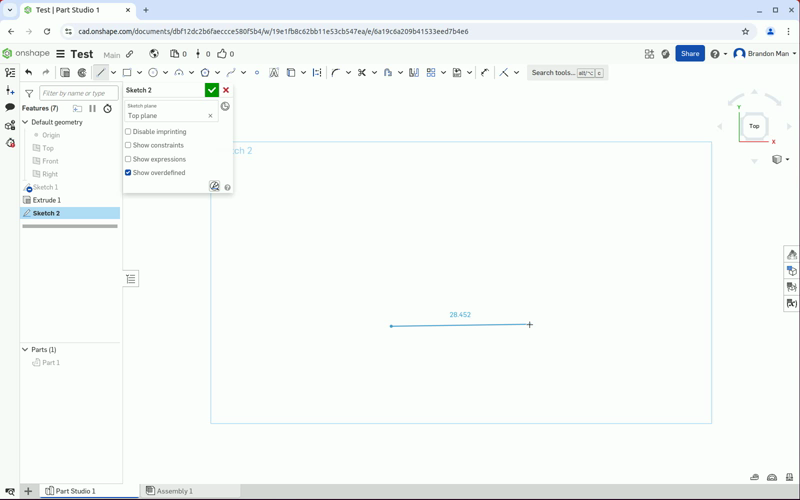
click(529, 324)
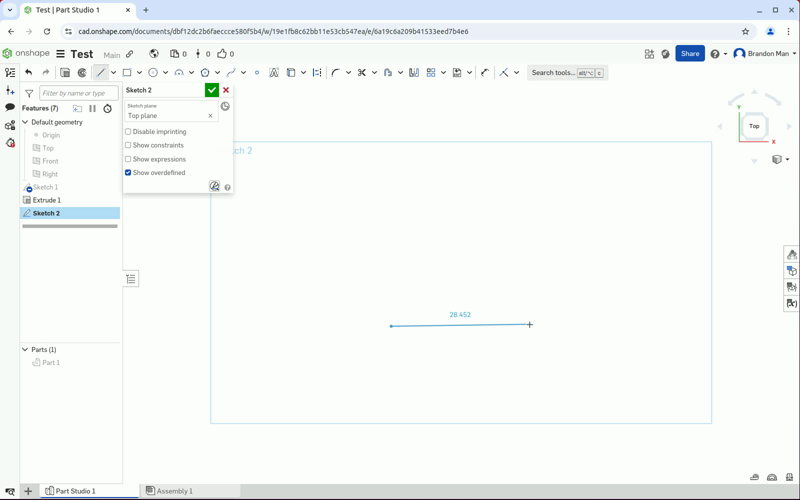
key_up(shift)
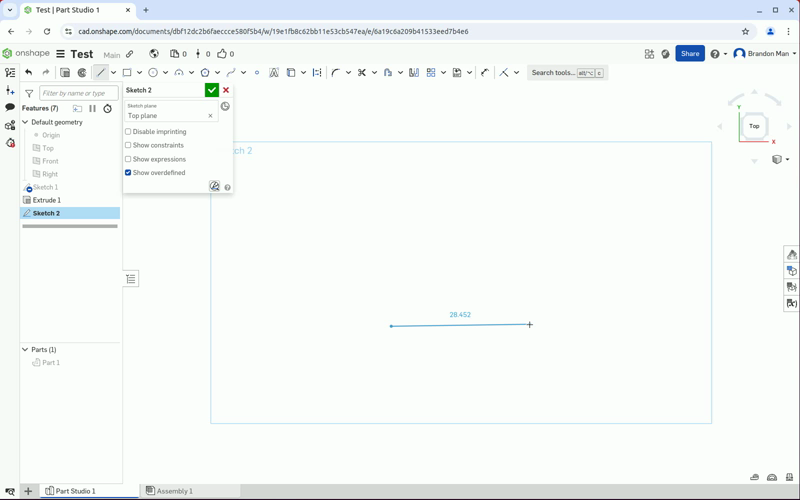
key(esc)
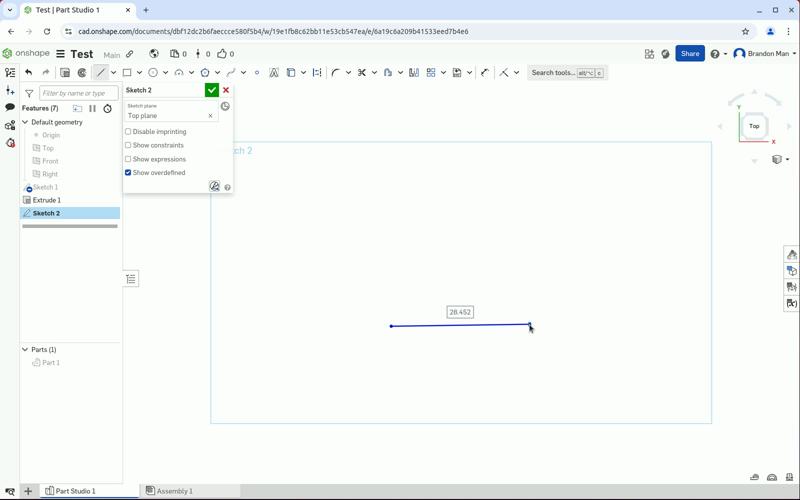
key(a)
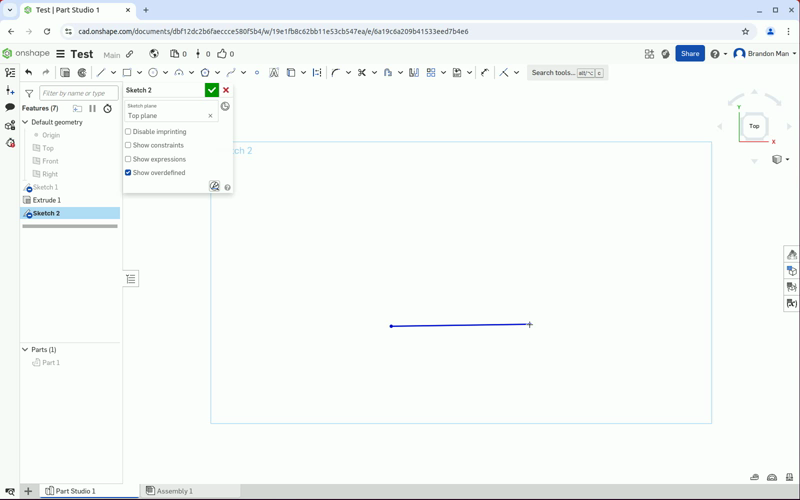
mouse_move(529, 324)
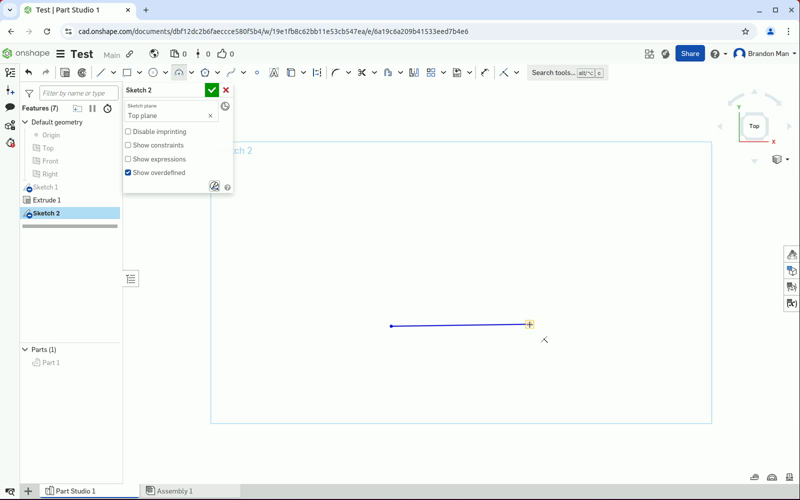
click(529, 324)
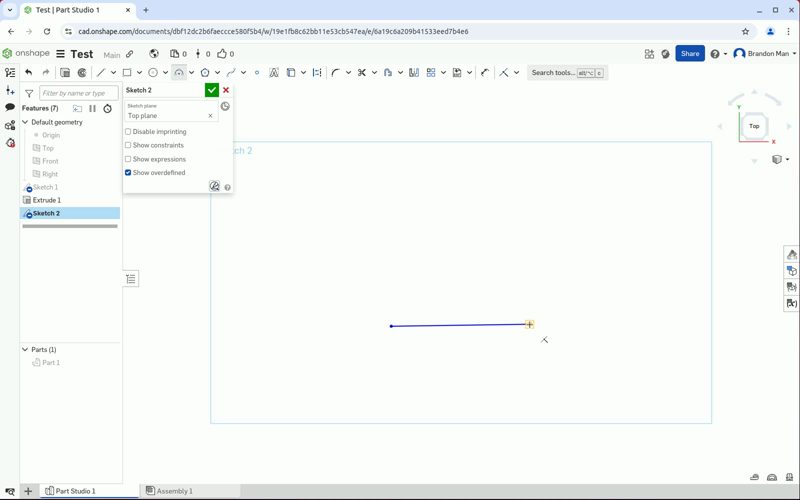
key_down(shift)
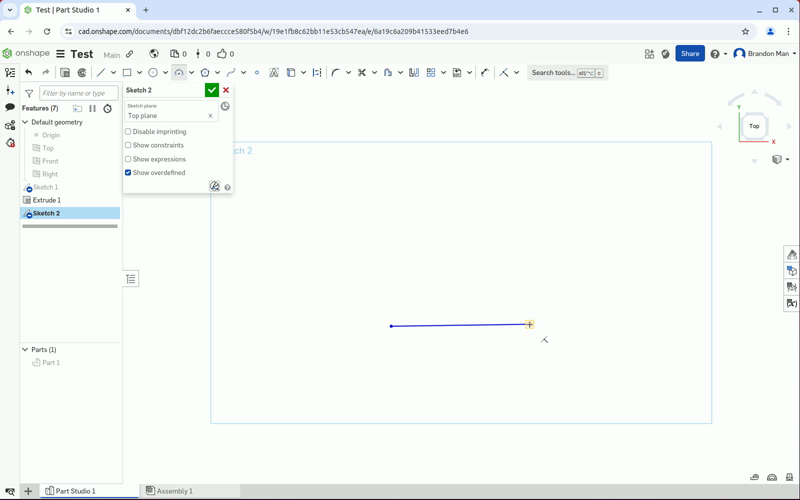
mouse_move(529, 241)
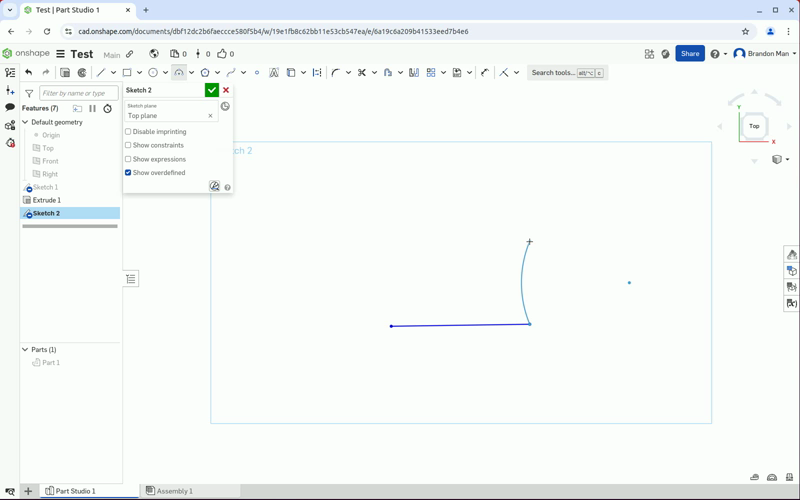
click(529, 241)
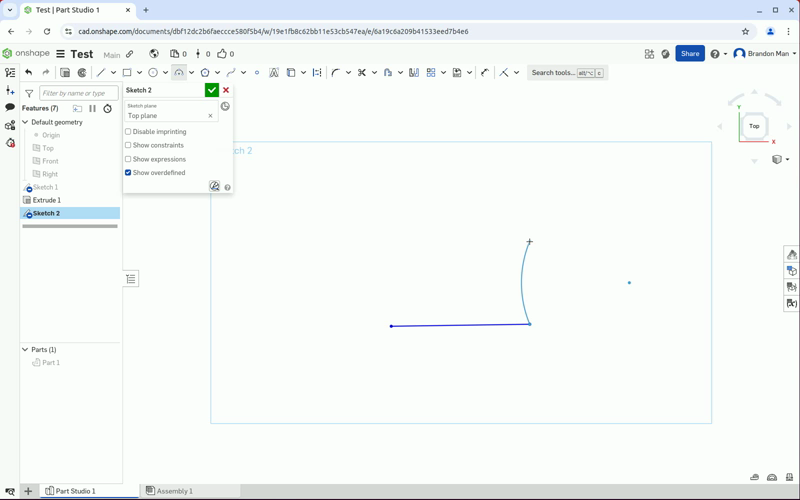
mouse_move(570, 282)
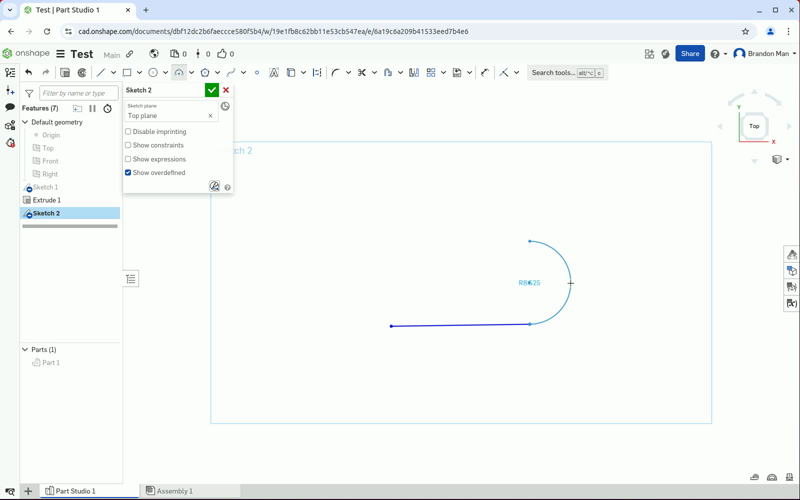
click(570, 282)
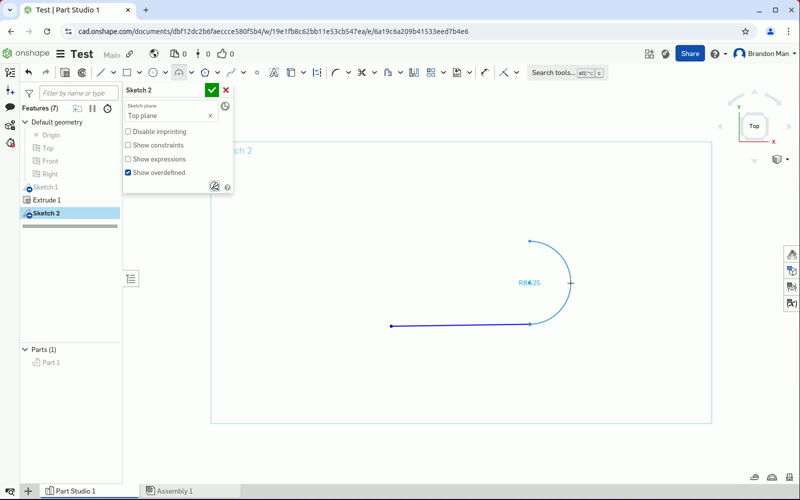
key_up(shift)
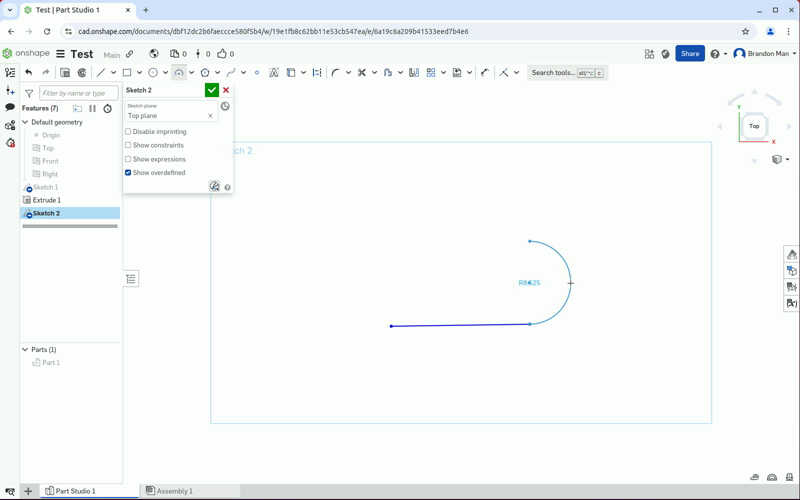
key(esc)
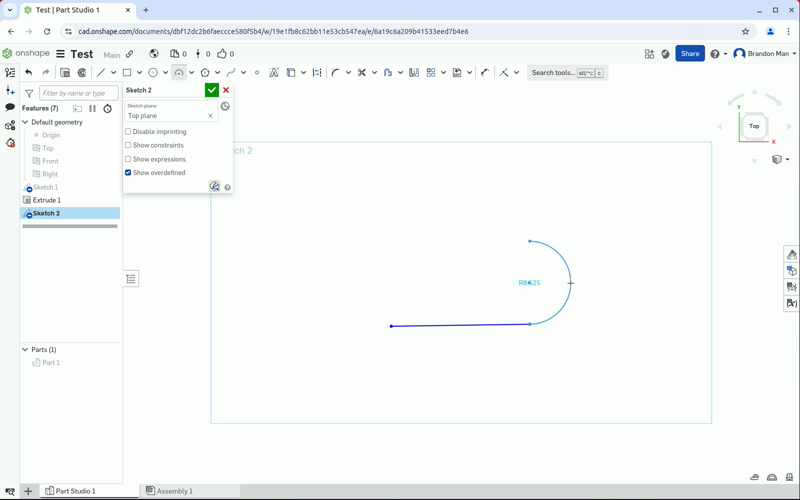
key(l)
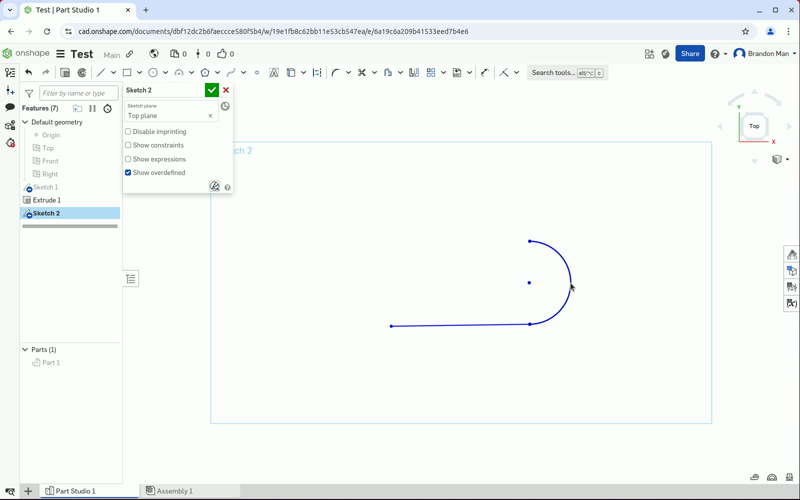
mouse_move(529, 241)
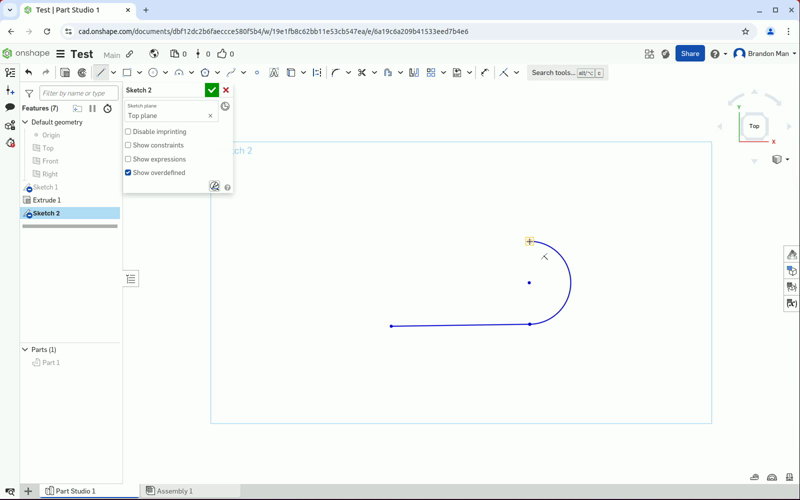
click(529, 241)
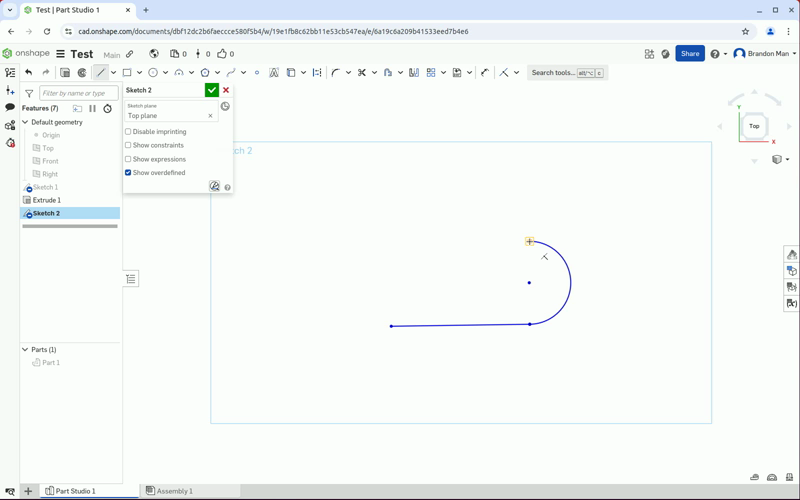
key_down(shift)
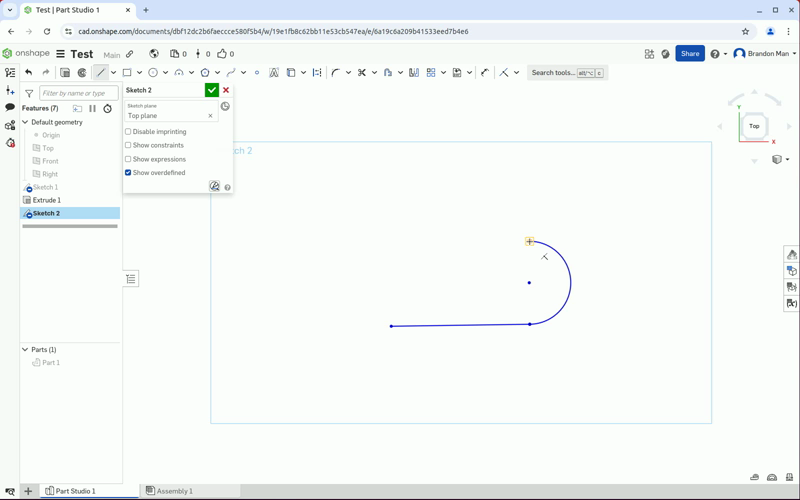
mouse_move(391, 241)
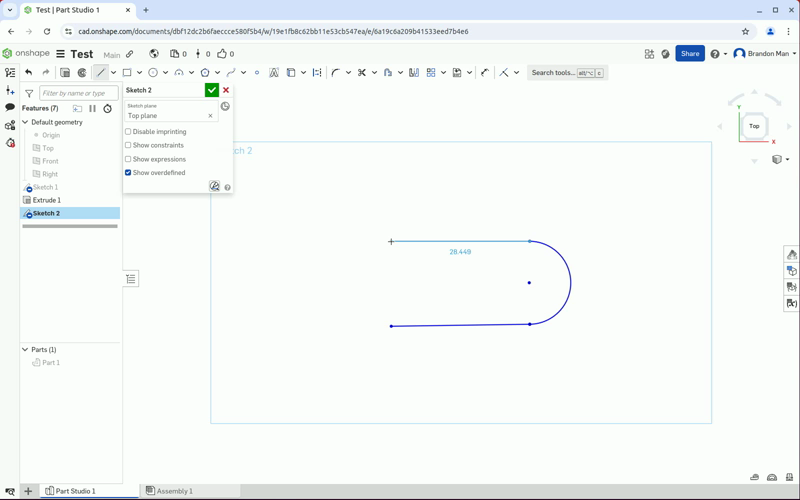
click(391, 241)
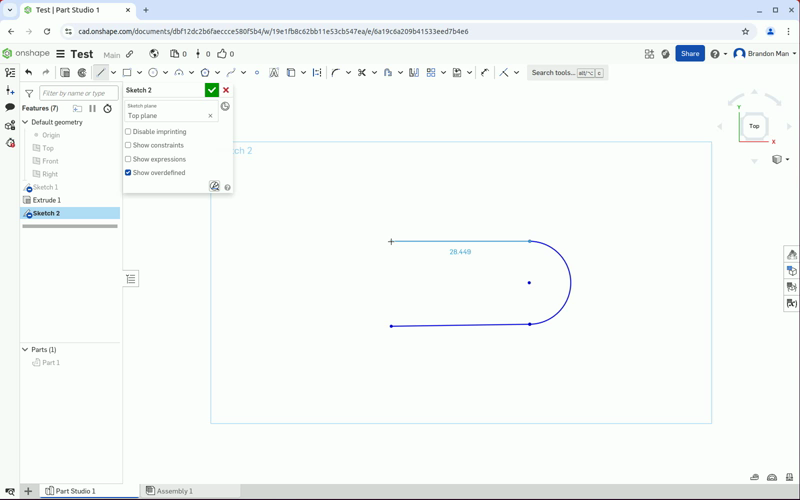
key_up(shift)
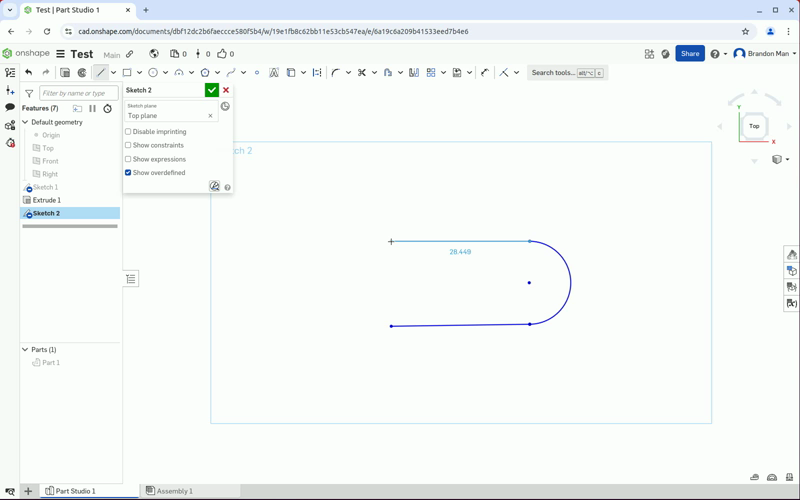
key(esc)
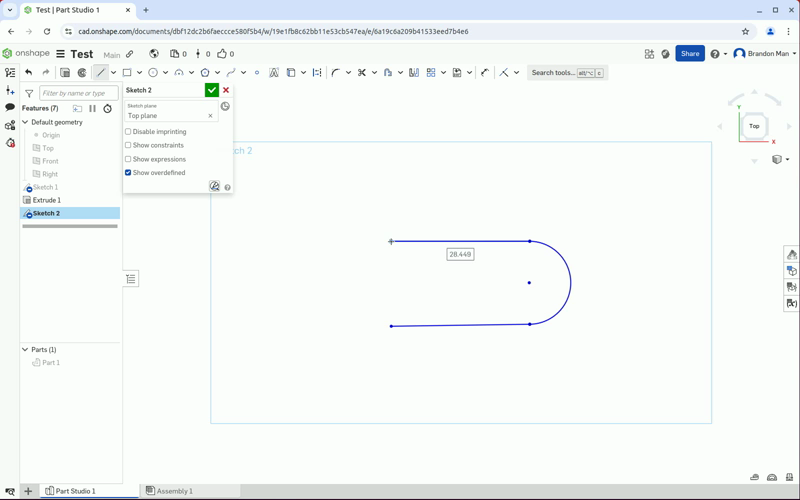
key(a)
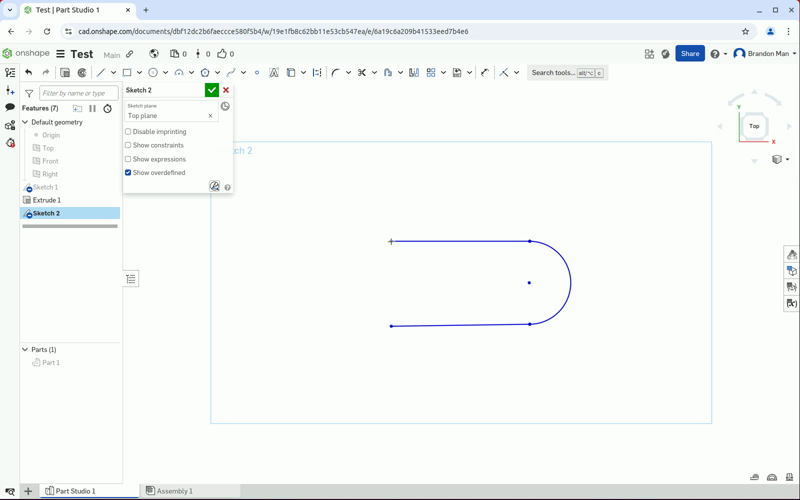
mouse_move(391, 241)
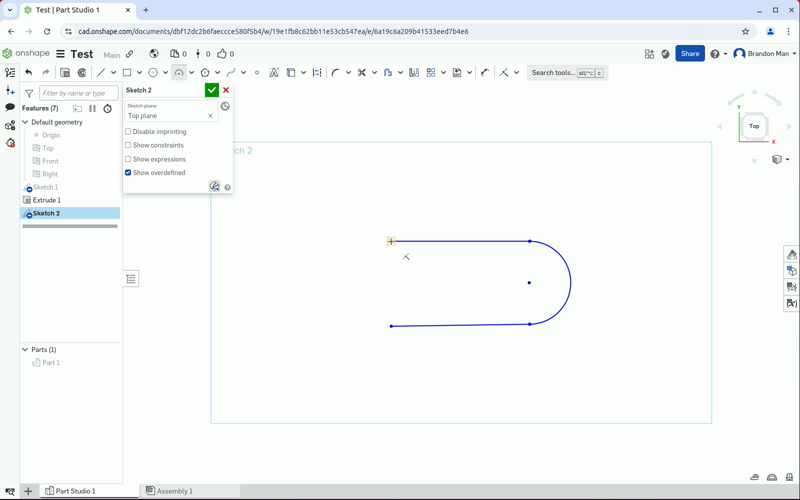
click(391, 241)
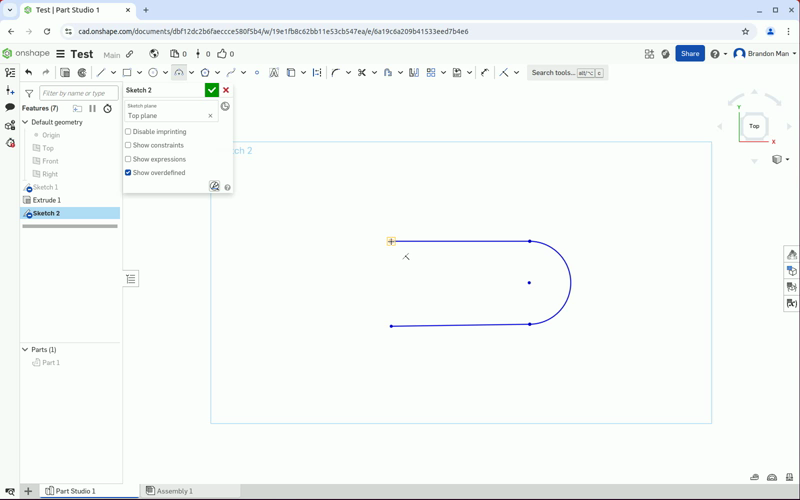
mouse_move(391, 326)
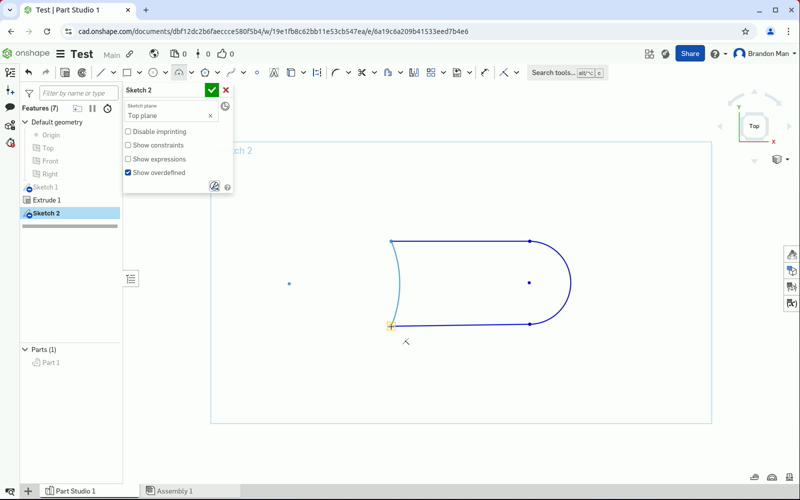
click(391, 326)
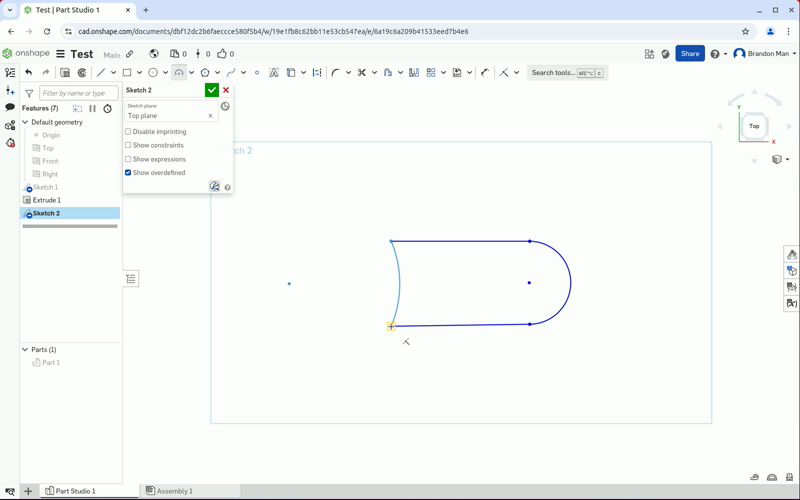
key_down(shift)
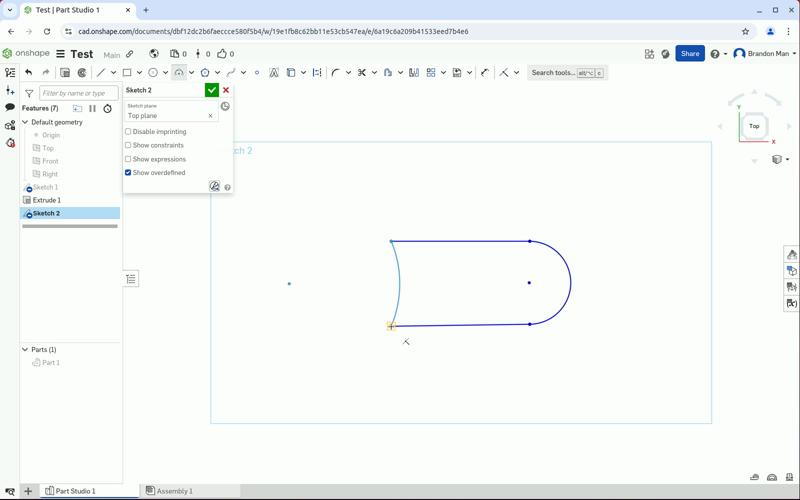
mouse_move(433, 283)
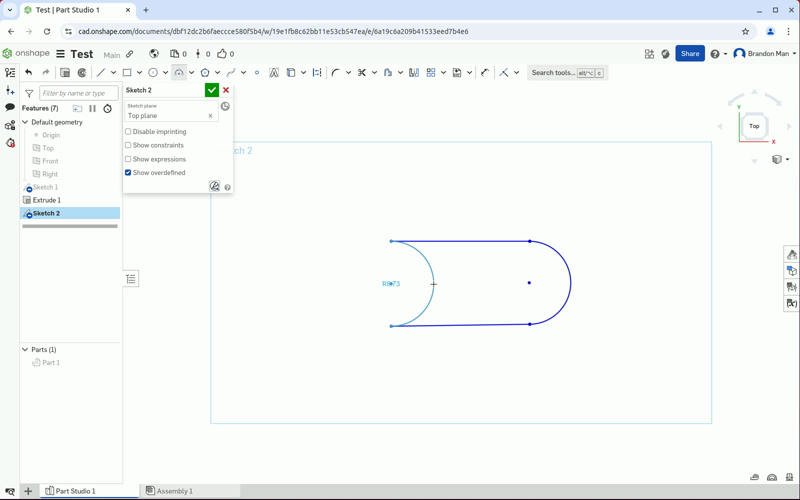
click(433, 283)
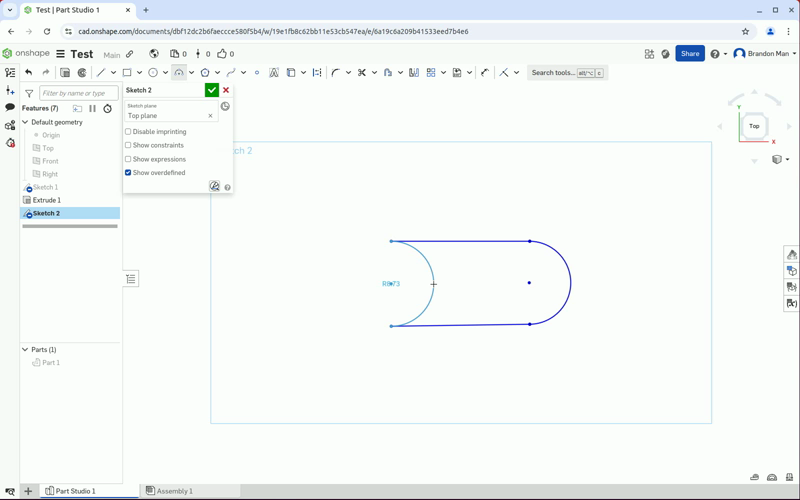
key_up(shift)
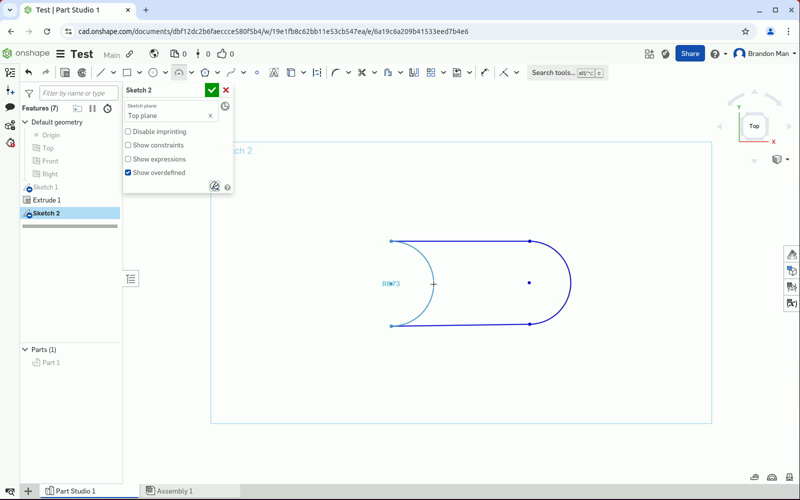
key(esc)
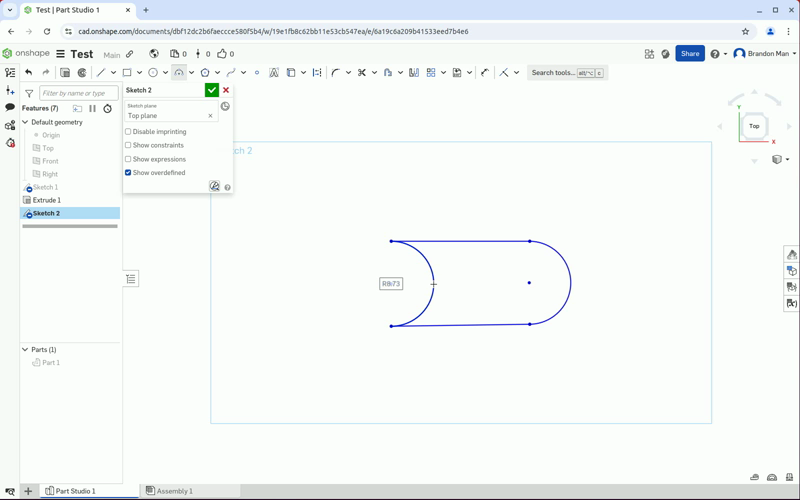
key(c)
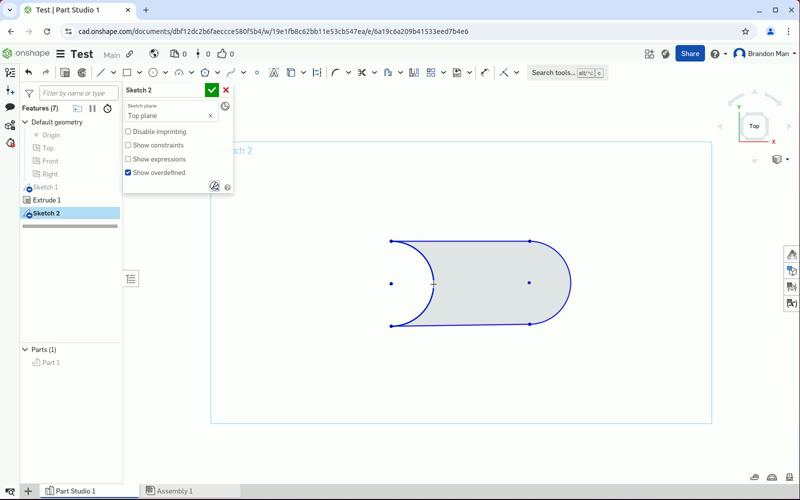
key_down(shift)
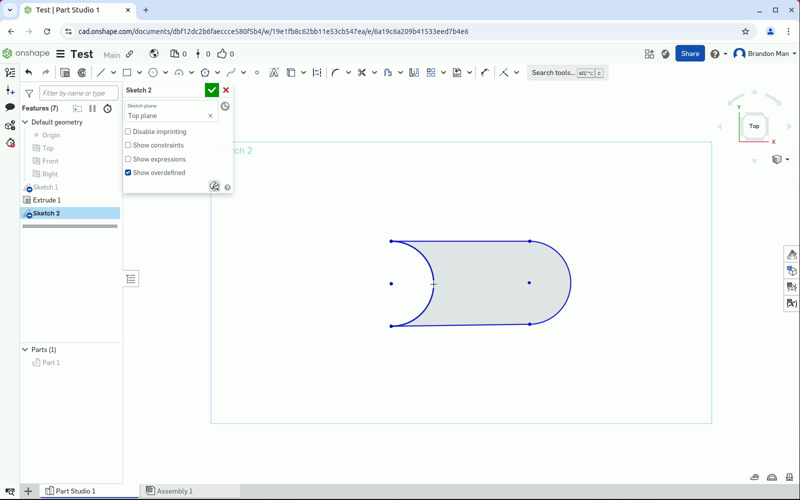
mouse_move(529, 282)
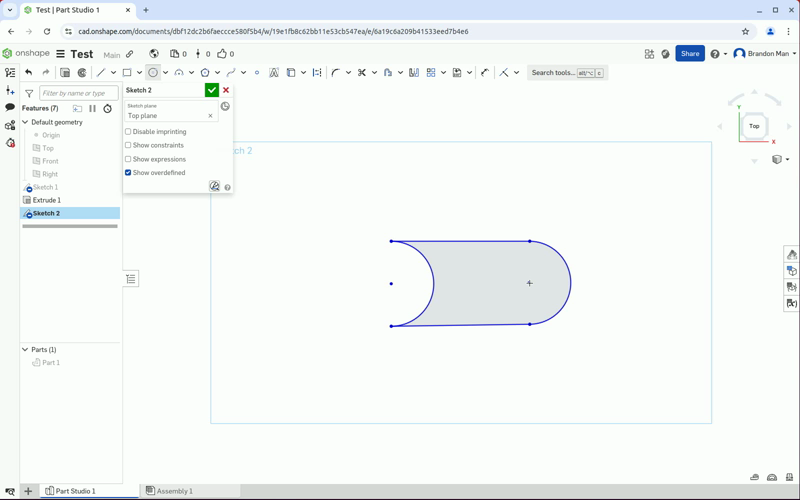
scroll(6)
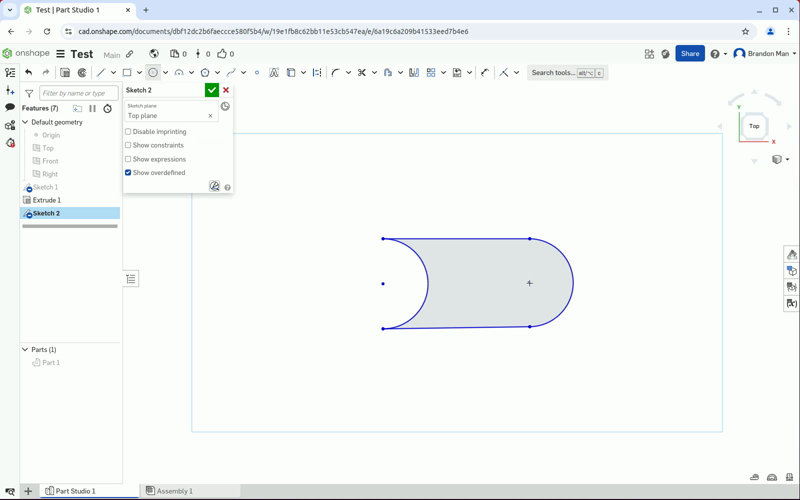
scroll(6)
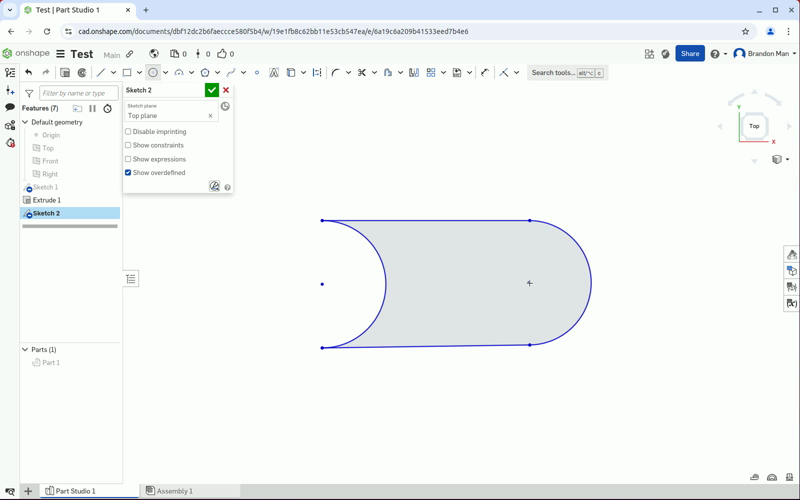
scroll(6)
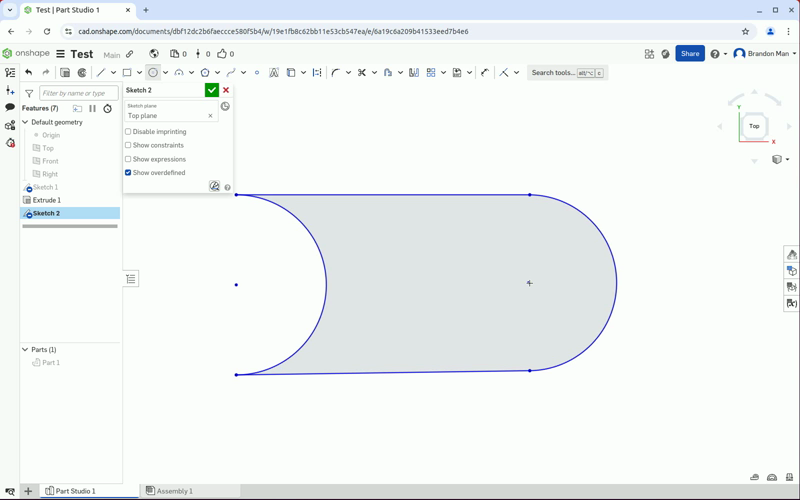
scroll(6)
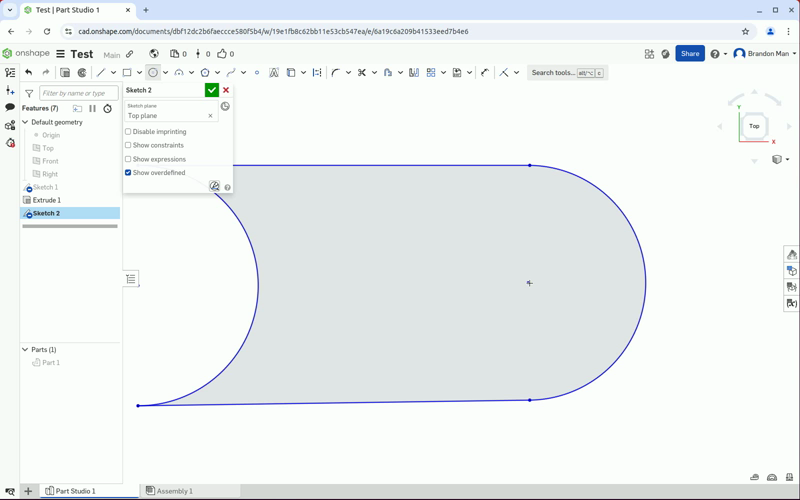
scroll(6)
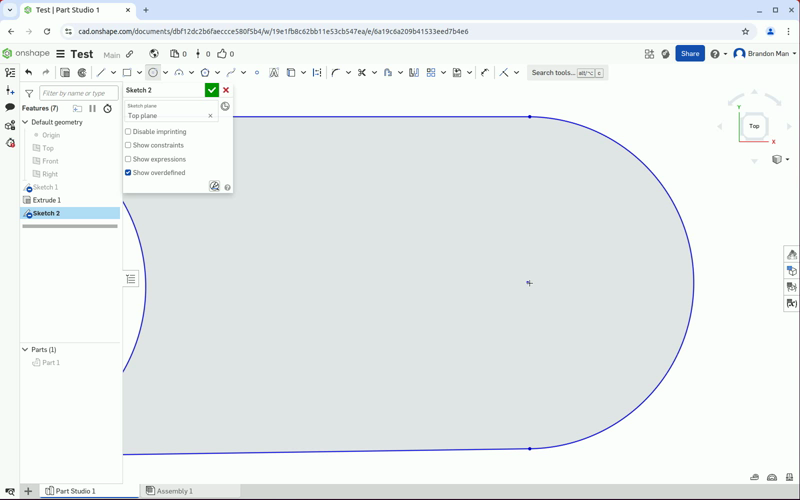
scroll(6)
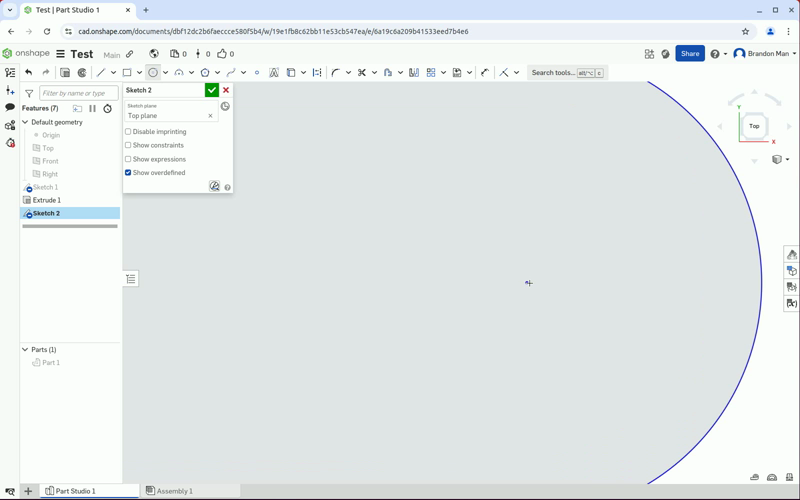
scroll(6)
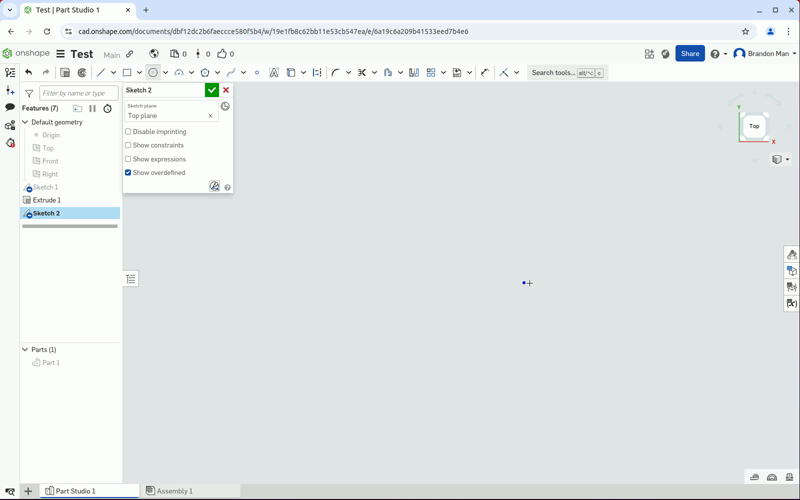
click(529, 282)
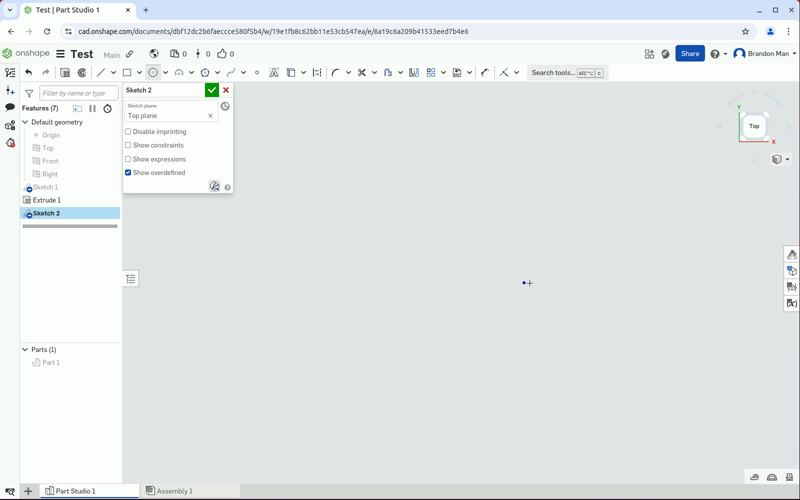
scroll(-6)
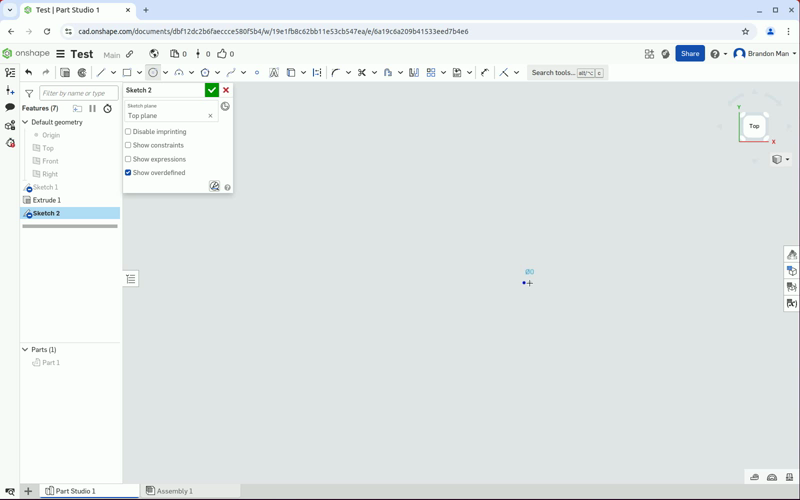
scroll(-6)
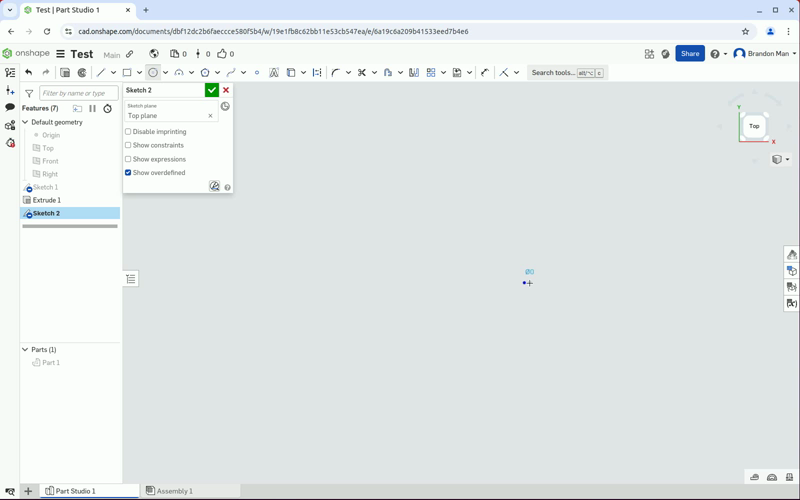
scroll(-6)
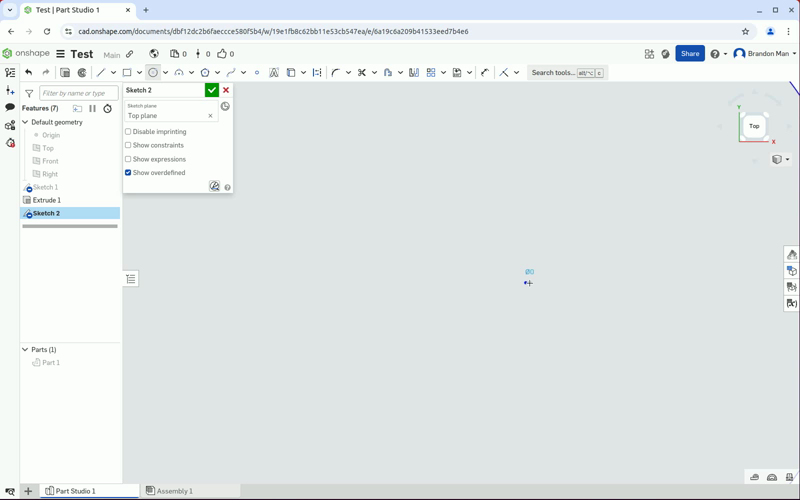
scroll(-6)
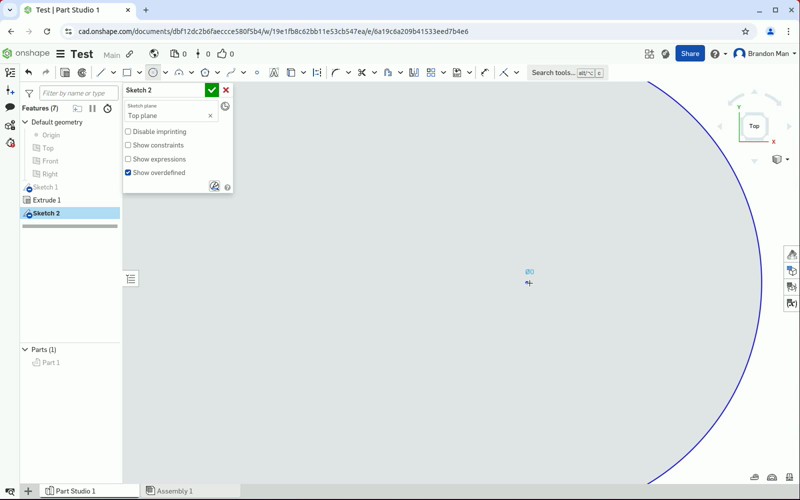
scroll(-6)
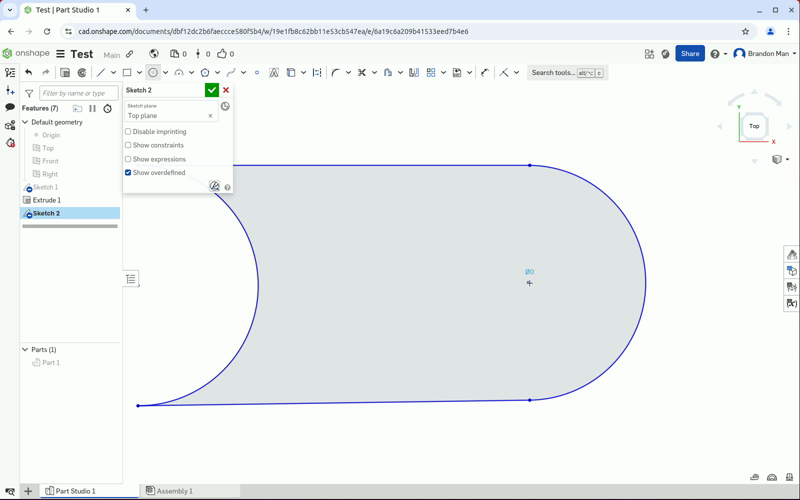
scroll(-6)
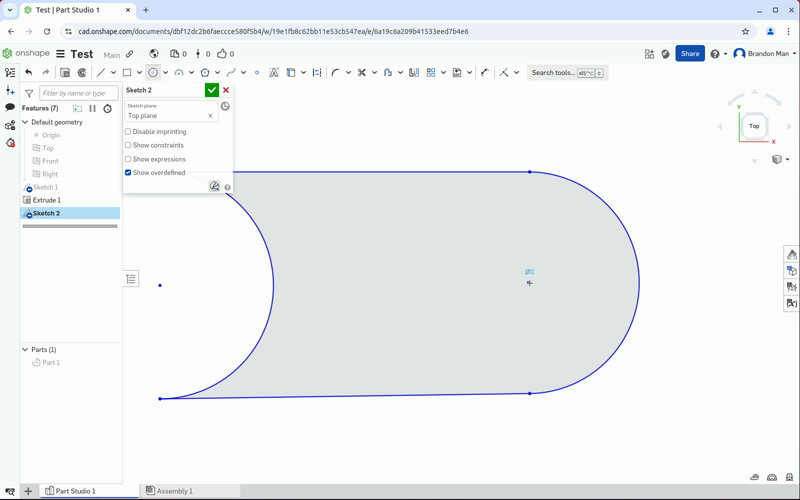
scroll(-6)
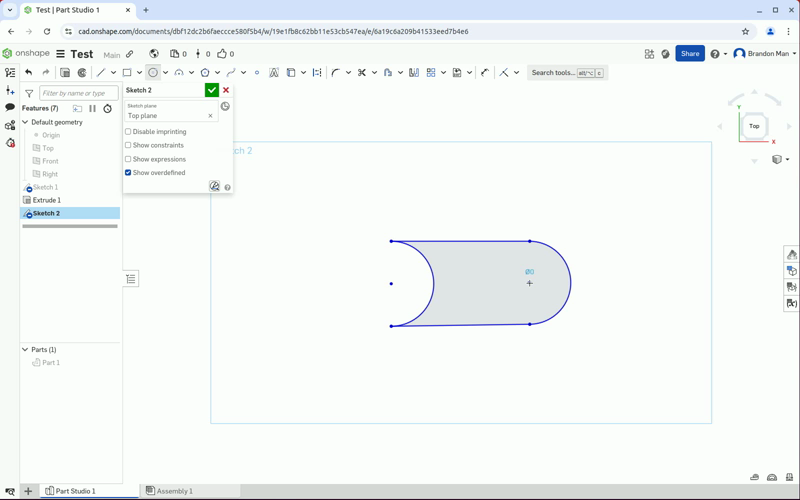
key_up(shift)
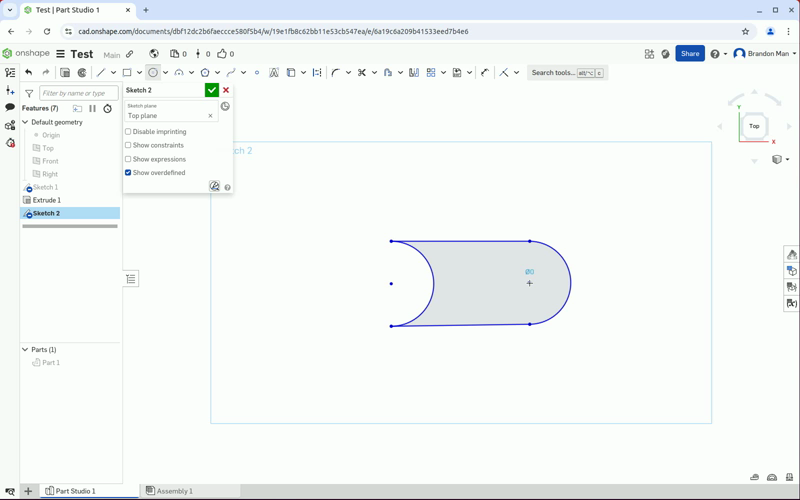
mouse_move(554, 282)
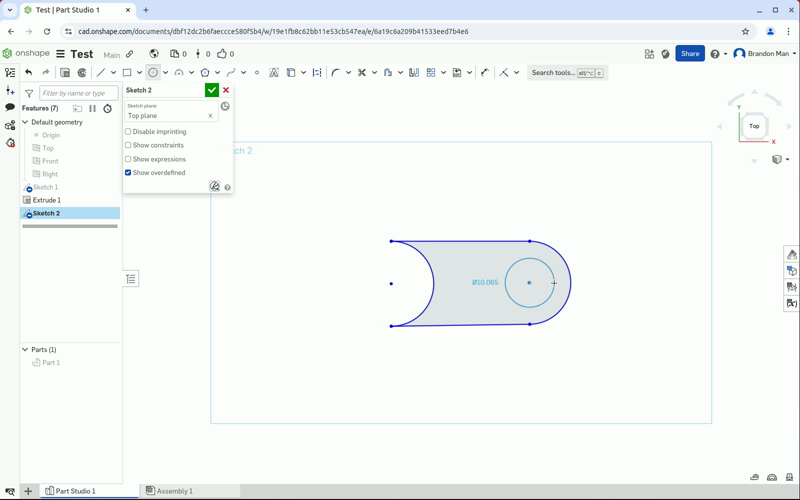
click(554, 282)
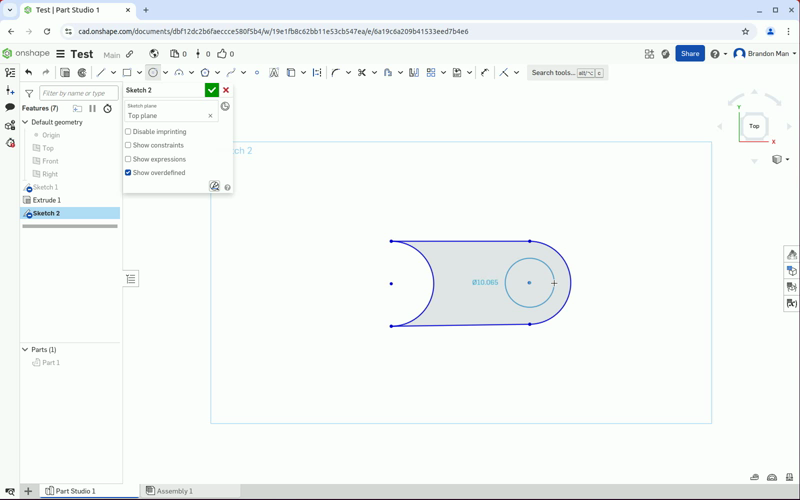
key(esc)
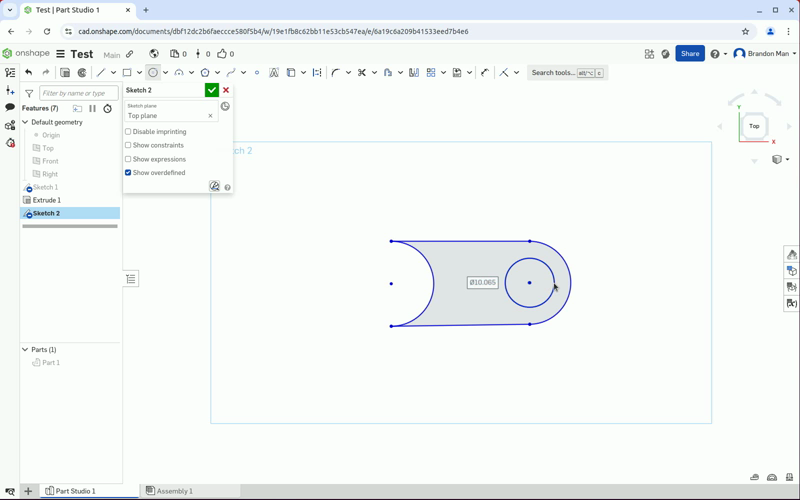
mouse_move(498, 279)
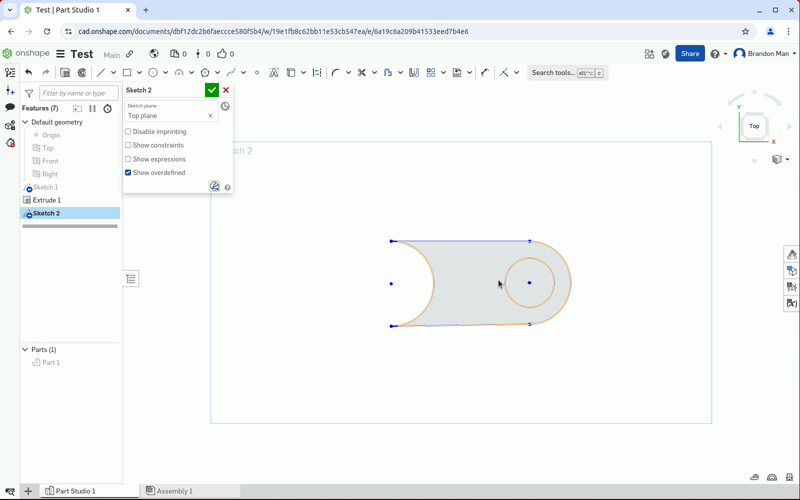
click(498, 279)
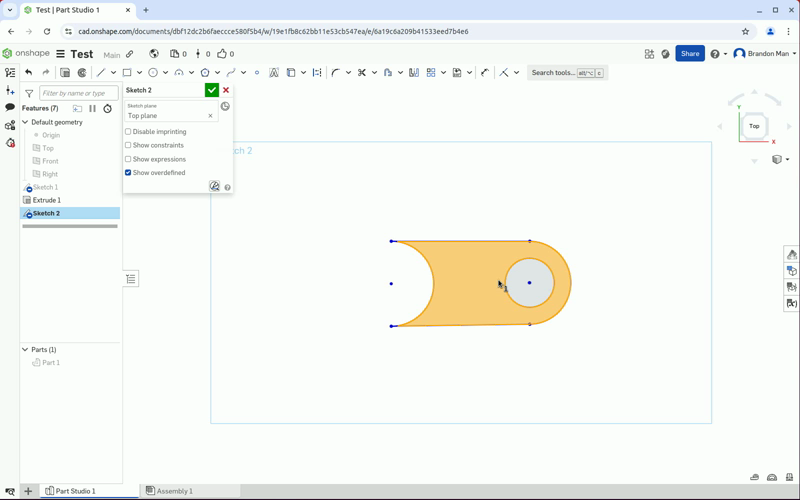
mouse_move(73, 352)
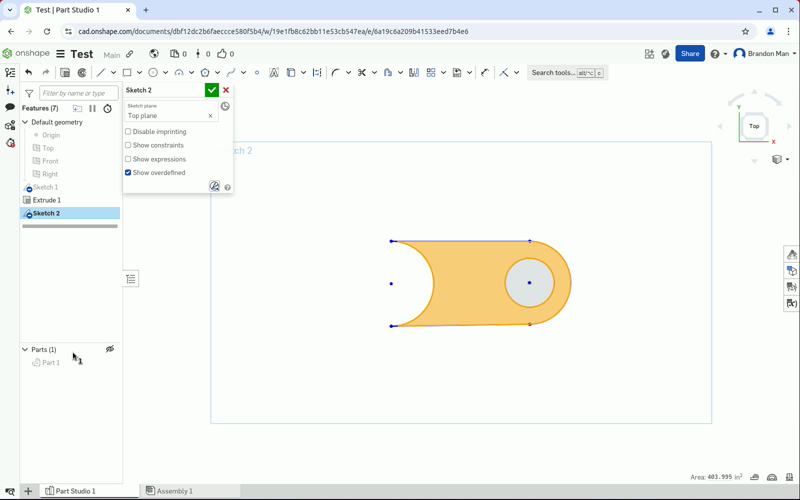
key(shift+y)
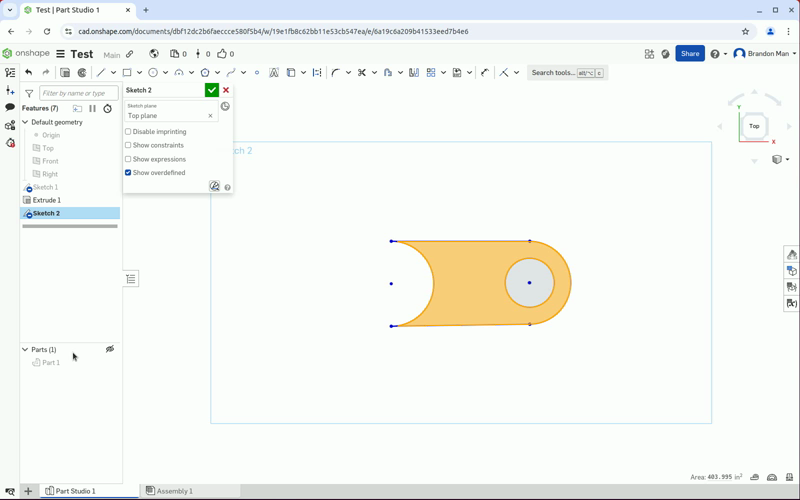
key(shift+e)
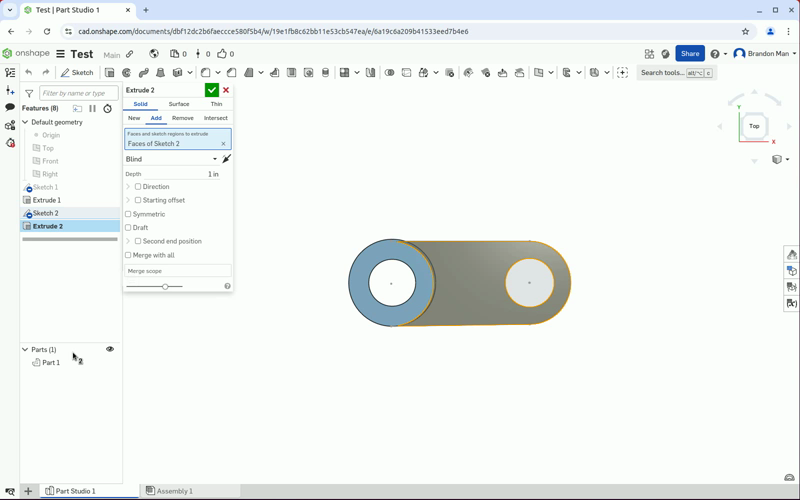
mouse_move(143, 106)
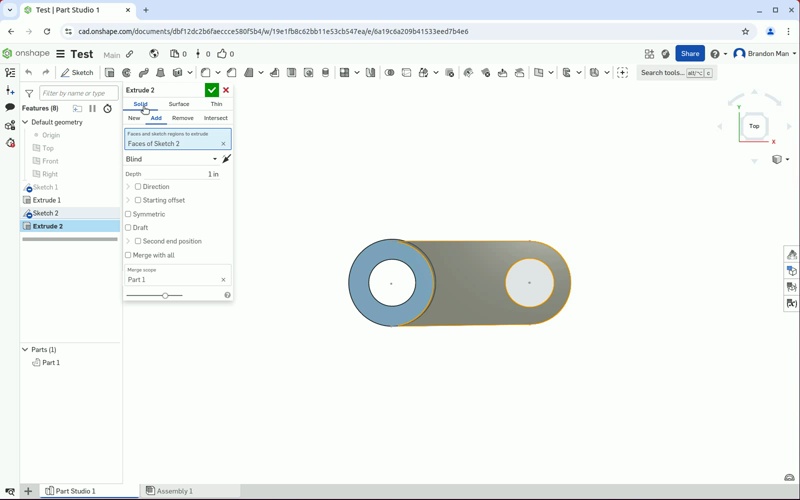
click(143, 106)
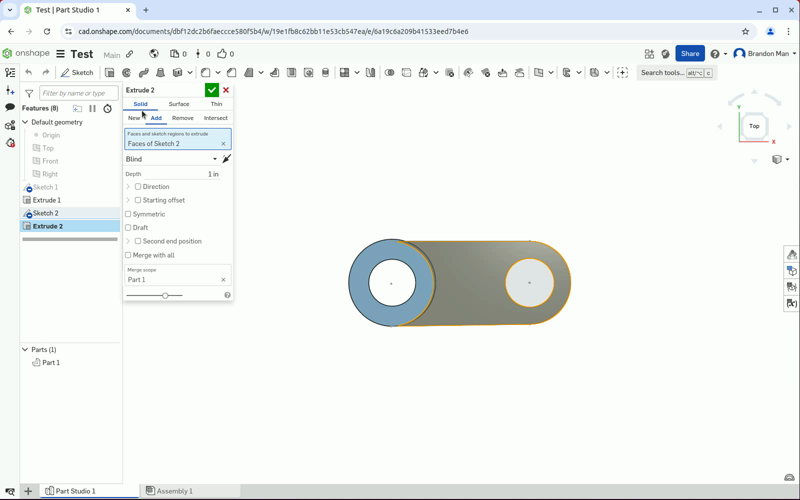
mouse_move(137, 120)
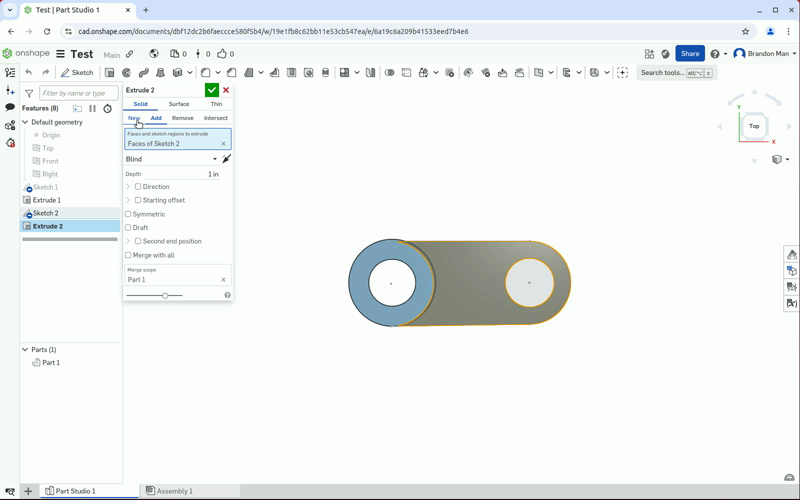
click(137, 120)
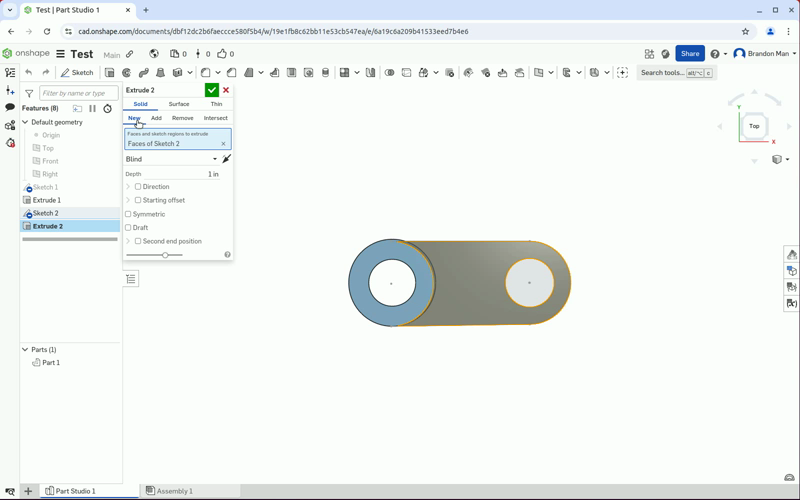
key(tab, 4)
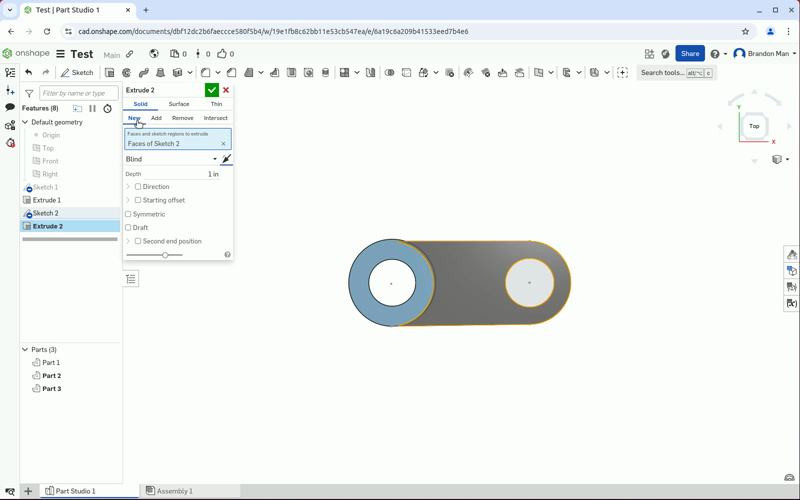
text(7.703)
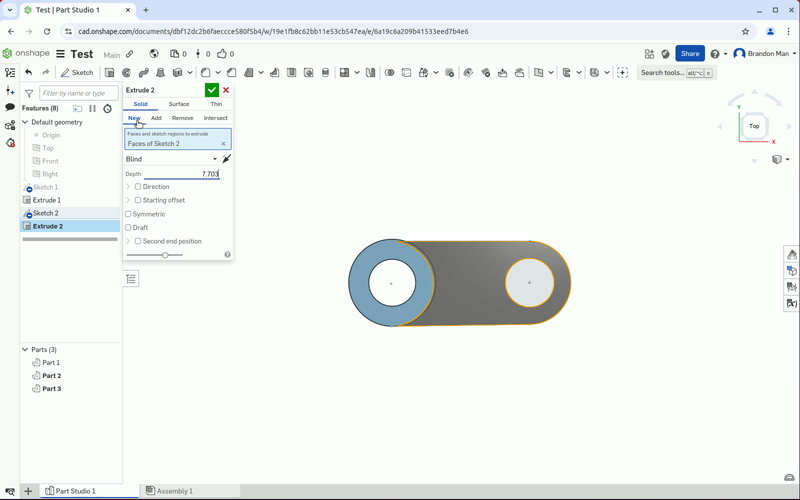
key(enter)
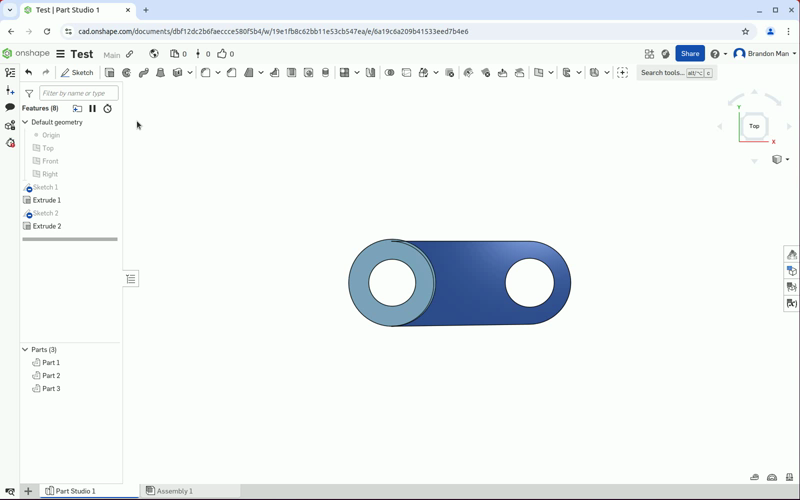
key(shift+h)
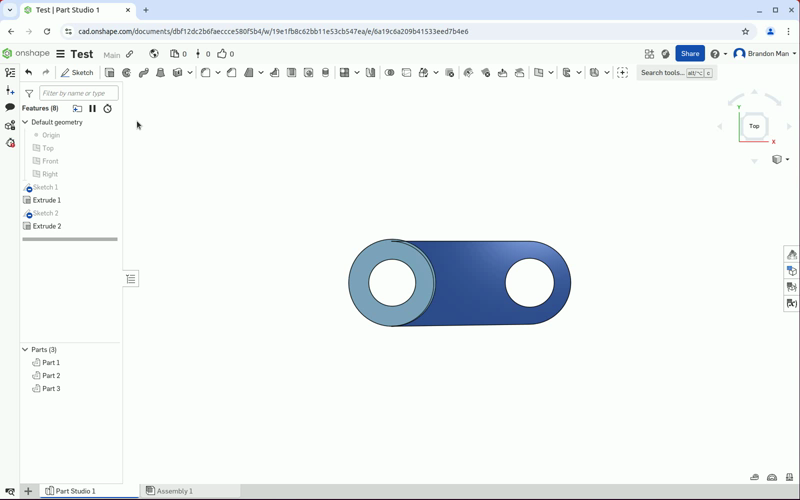
key(shift+h)
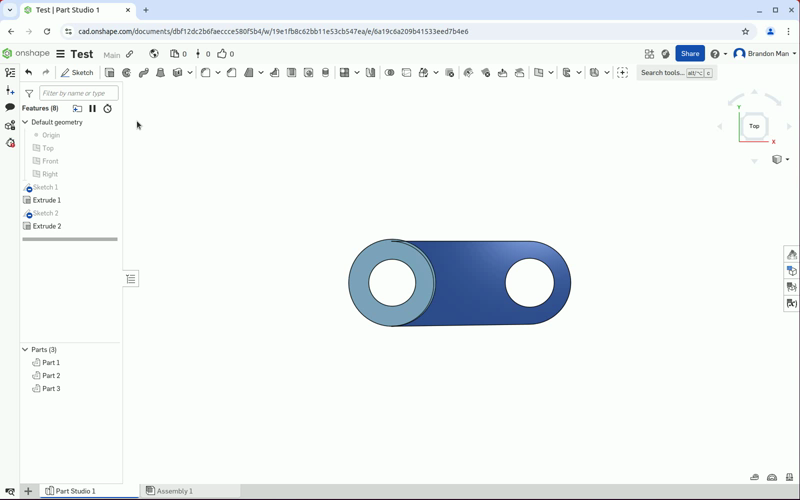
mouse_move(73, 189)
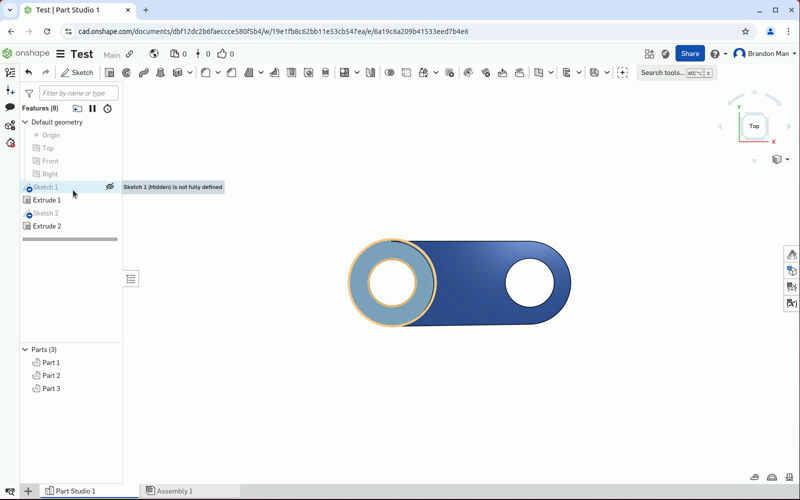
click(73, 189)
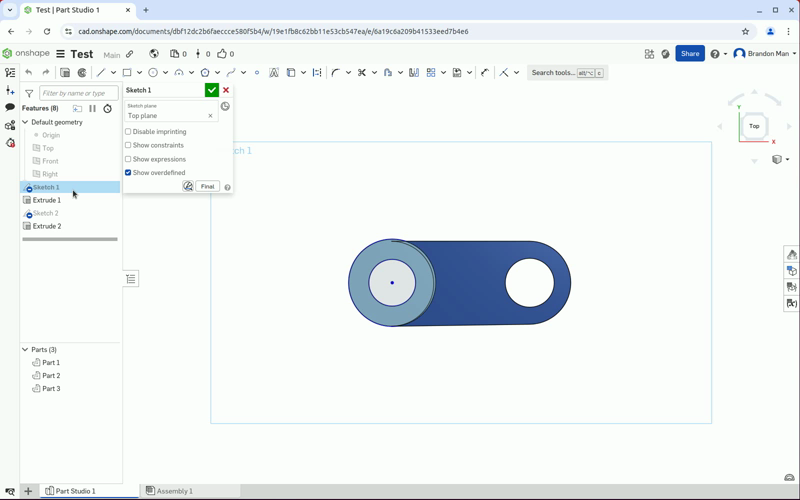
mouse_move(229, 92)
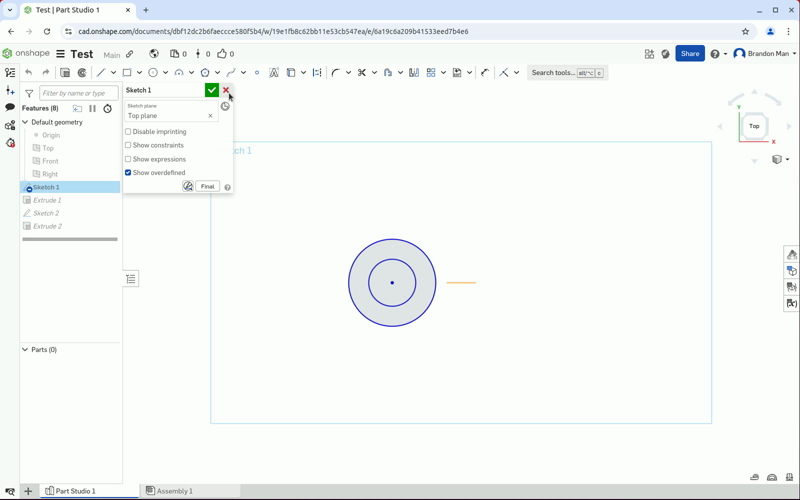
click(229, 92)
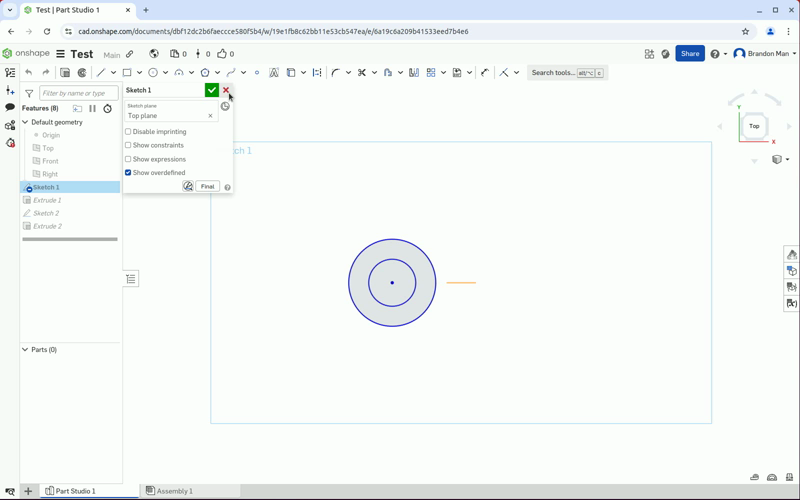
key(shift+s)
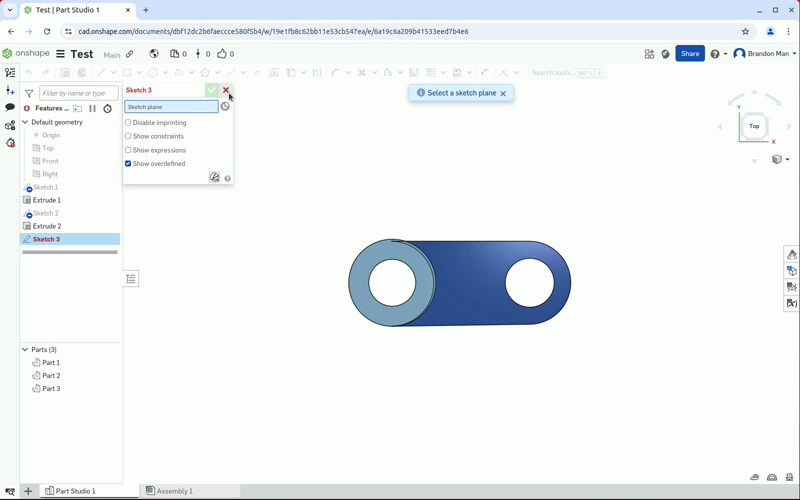
mouse_move(73, 150)
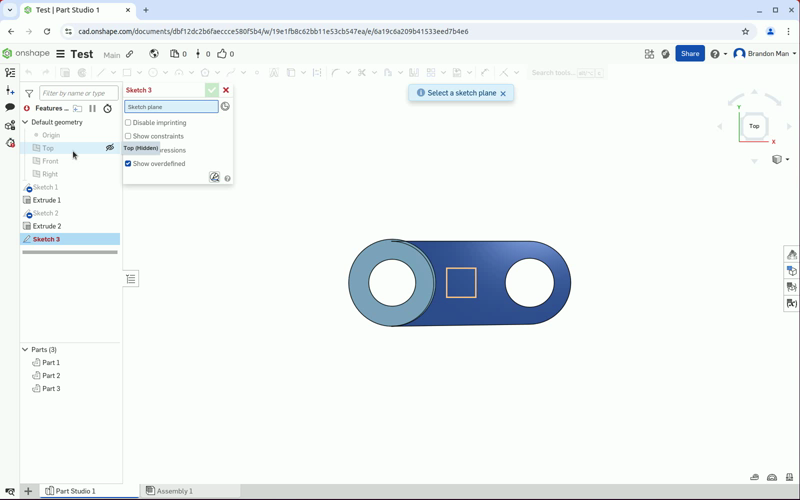
click(73, 150)
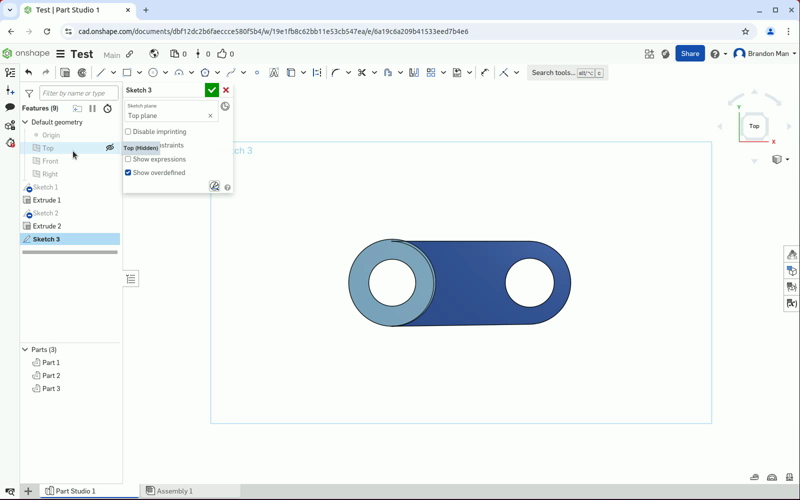
mouse_move(73, 352)
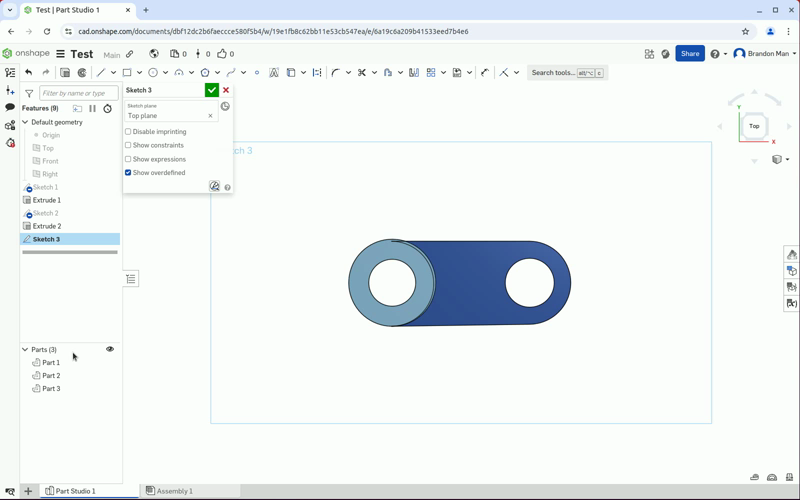
key(y)
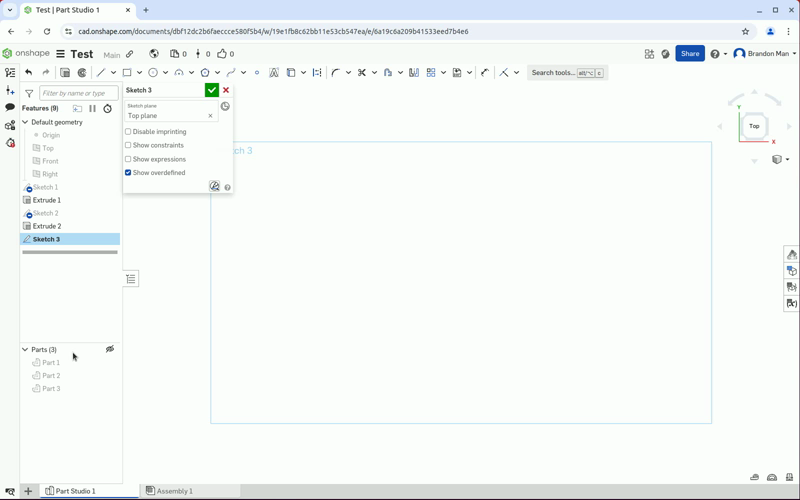
key(c)
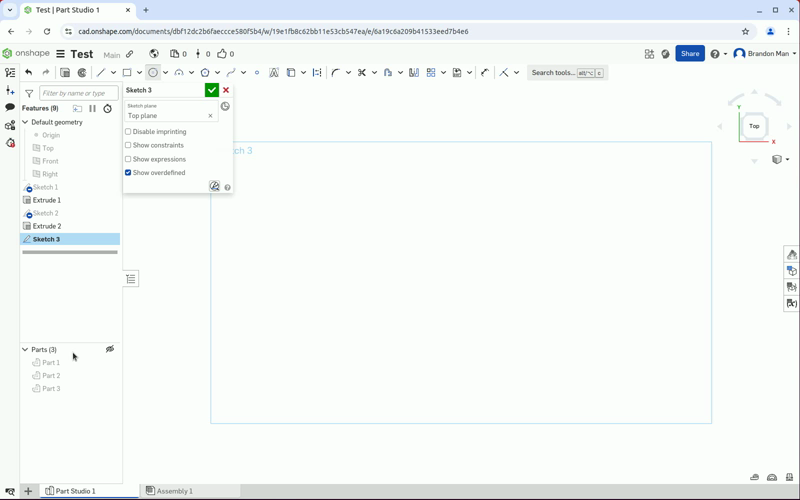
key_down(shift)
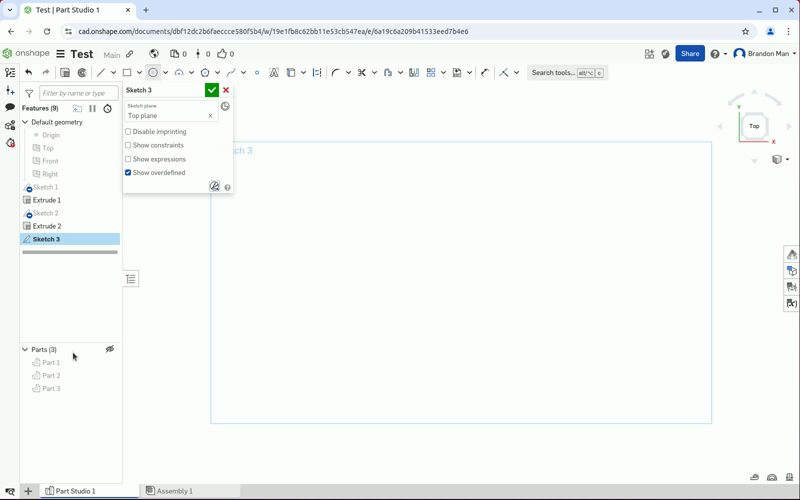
mouse_move(392, 282)
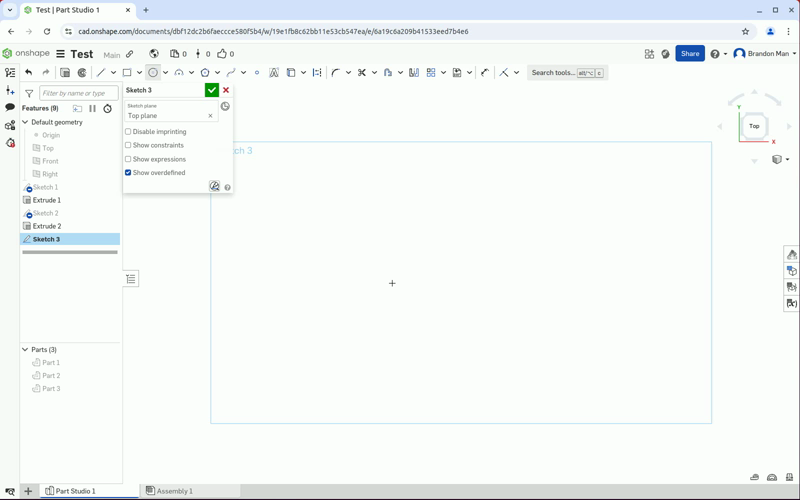
click(392, 282)
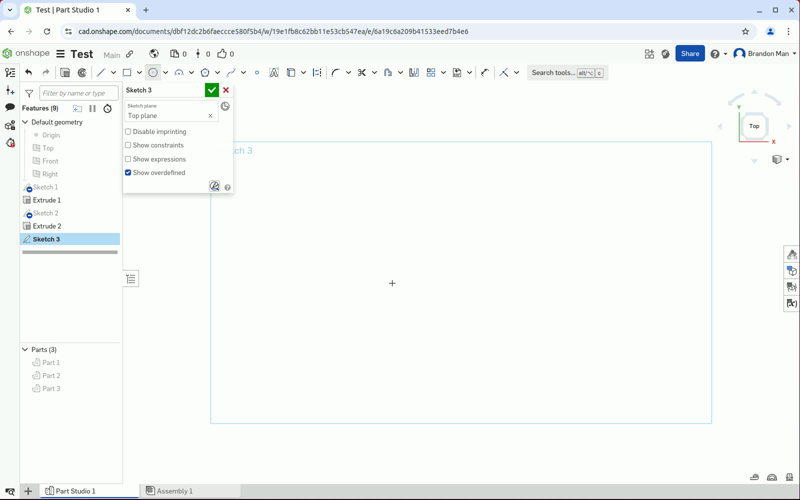
key_up(shift)
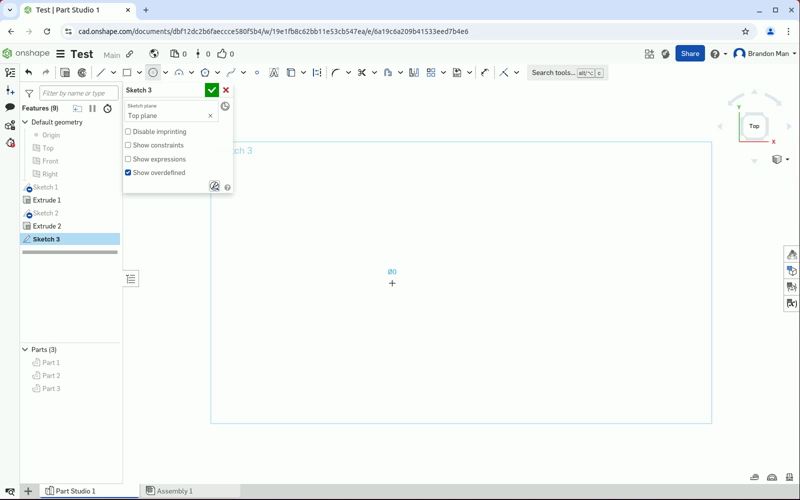
mouse_move(435, 282)
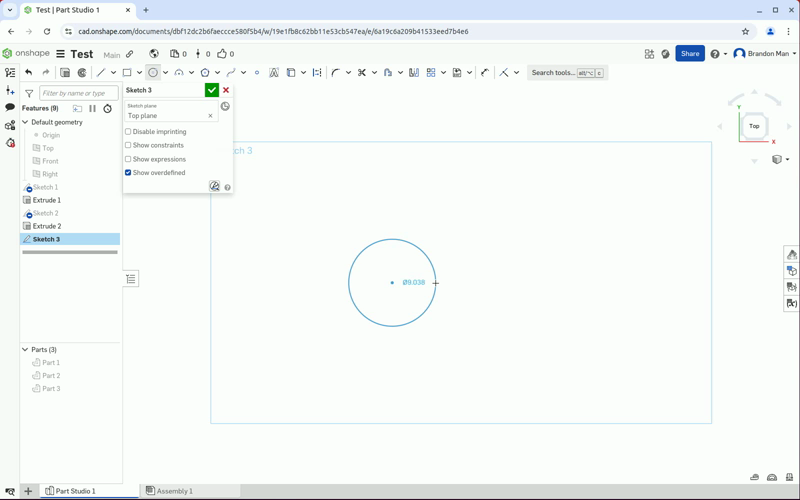
click(435, 282)
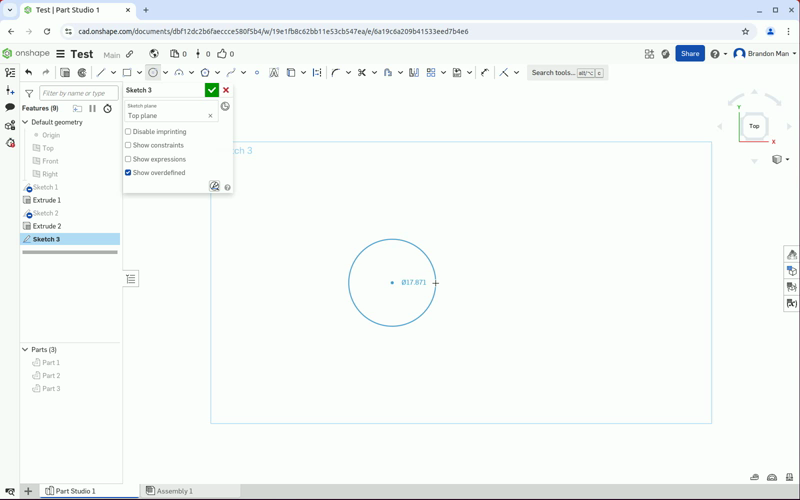
key(esc)
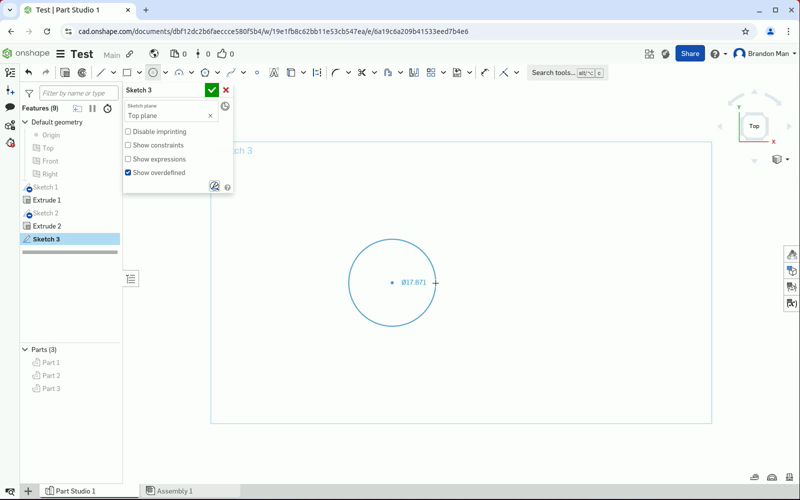
key(c)
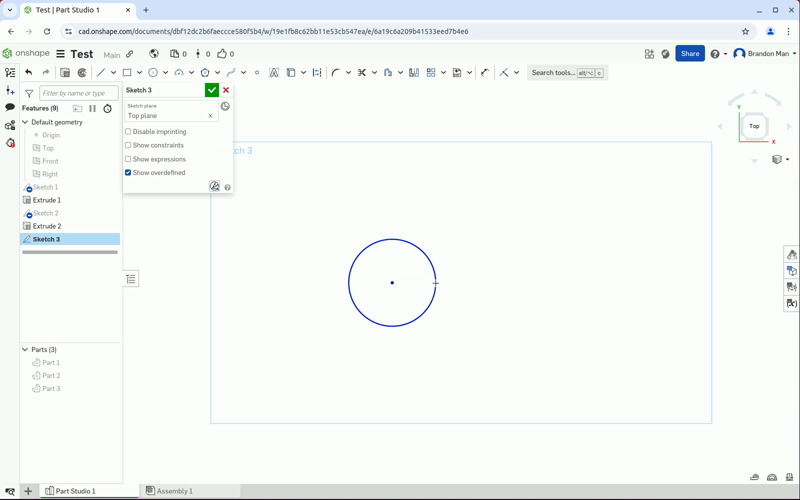
key_down(shift)
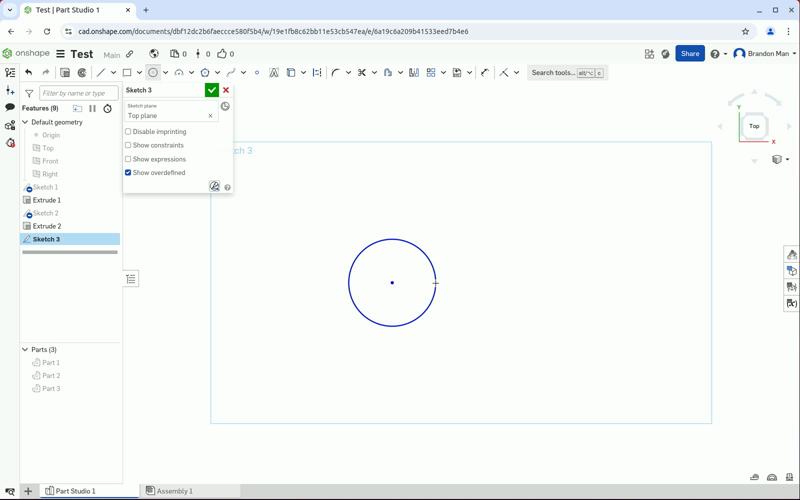
mouse_move(392, 282)
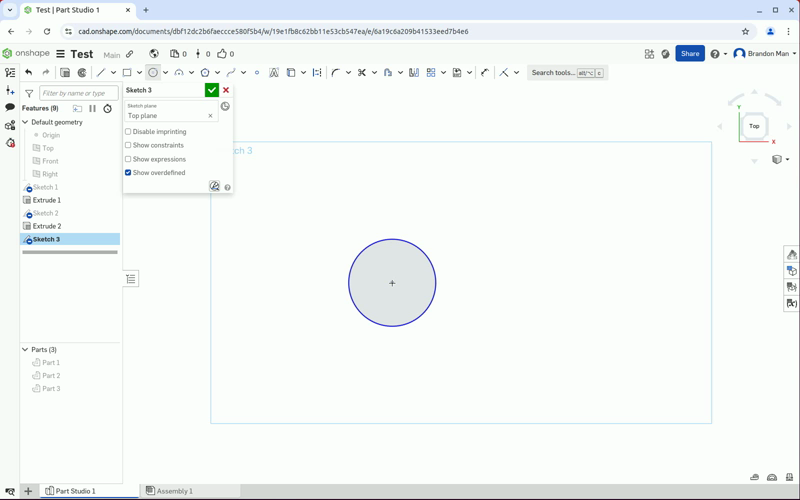
click(392, 282)
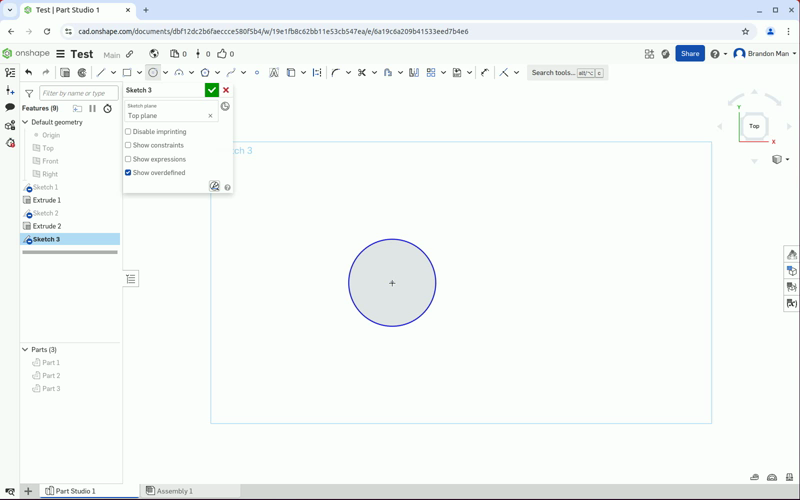
key_up(shift)
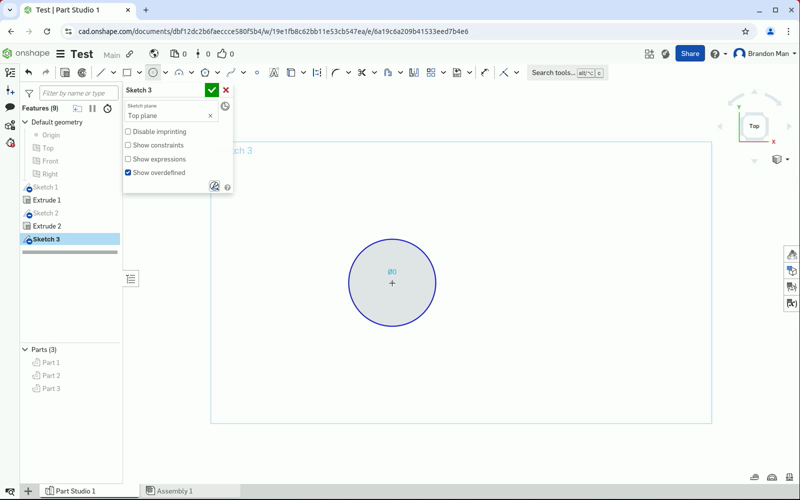
mouse_move(415, 282)
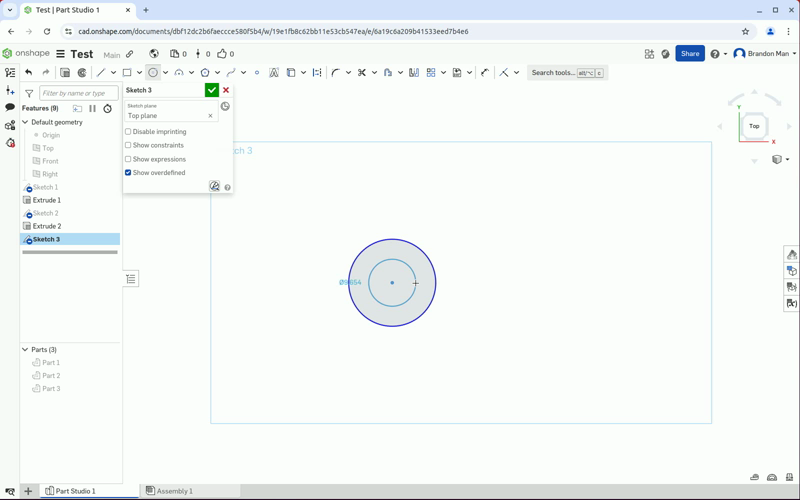
click(415, 282)
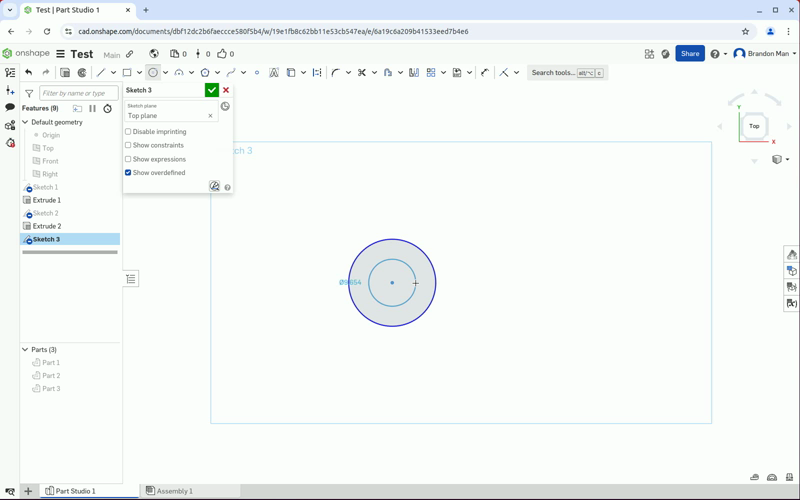
key(esc)
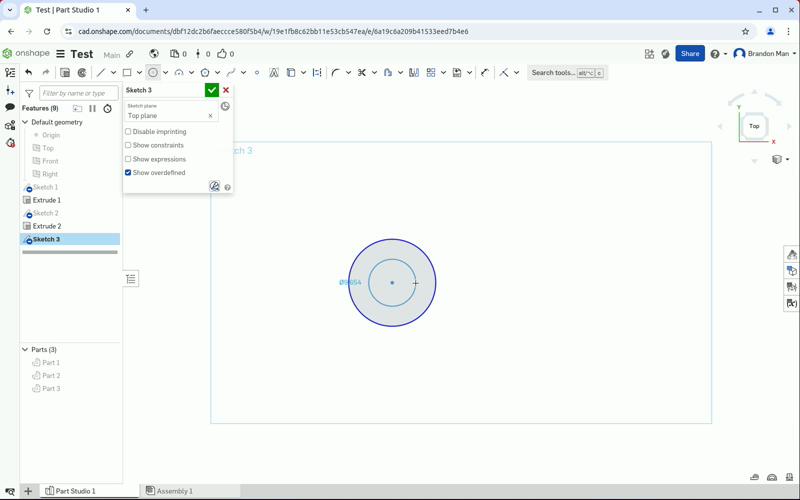
mouse_move(372, 259)
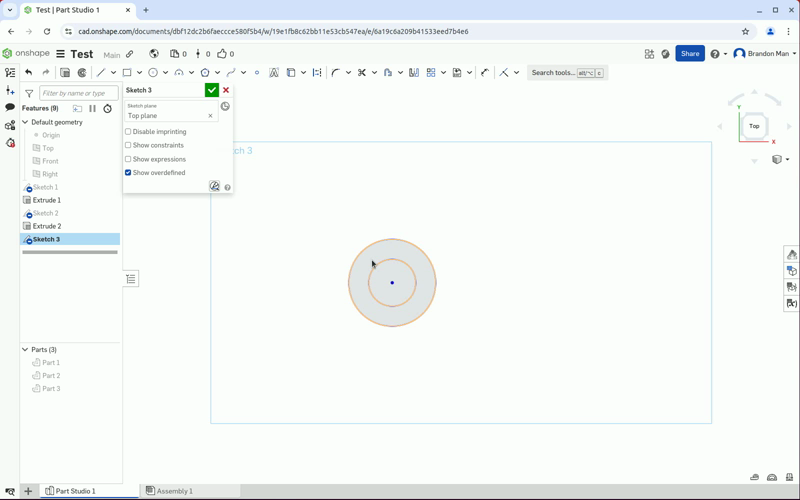
click(372, 259)
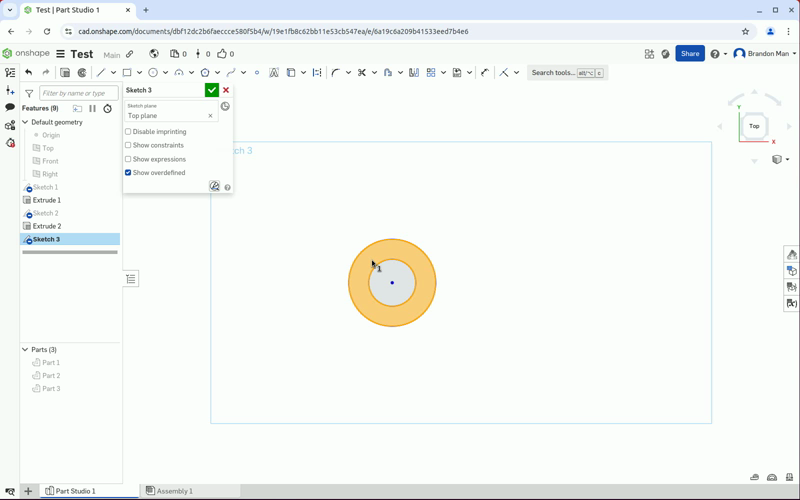
mouse_move(73, 352)
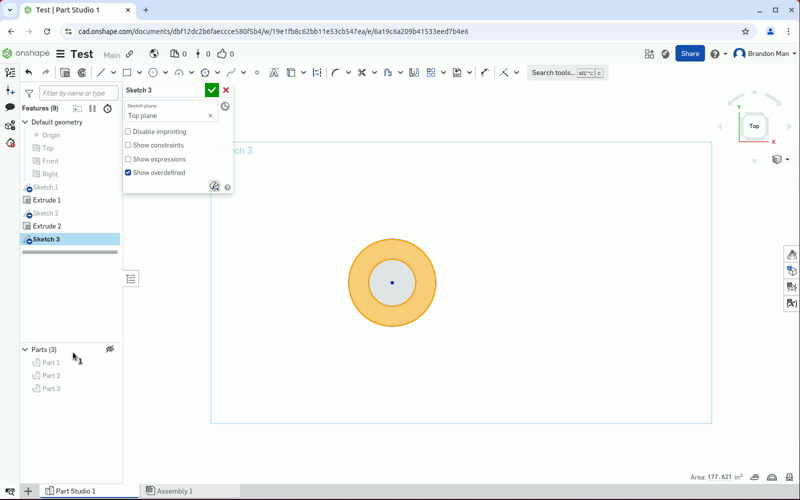
key(shift+y)
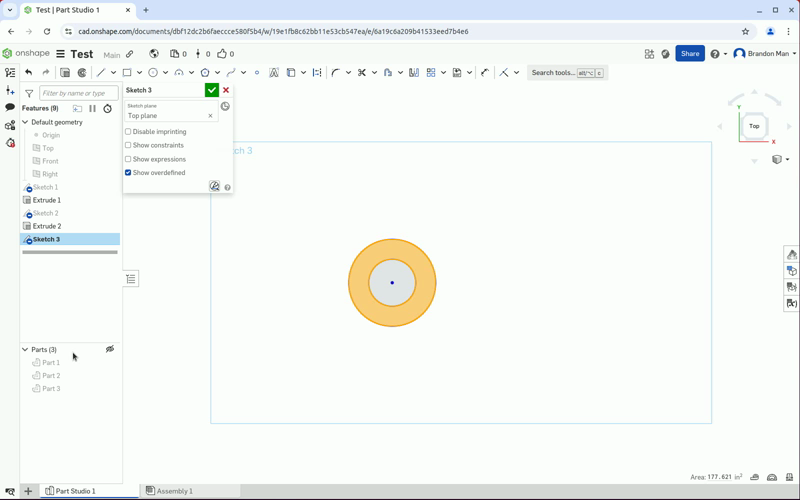
key(shift+e)
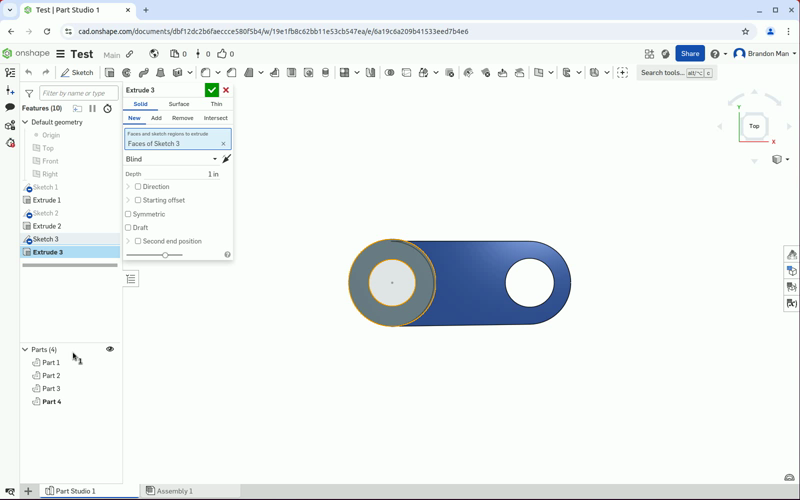
mouse_move(143, 106)
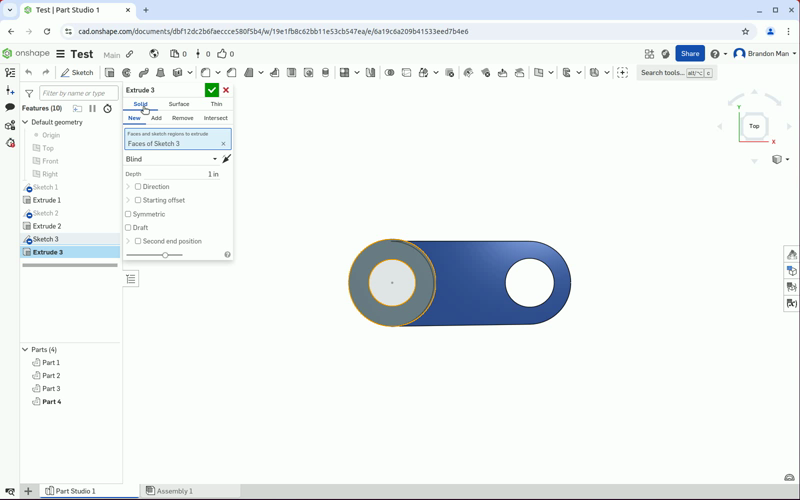
click(143, 106)
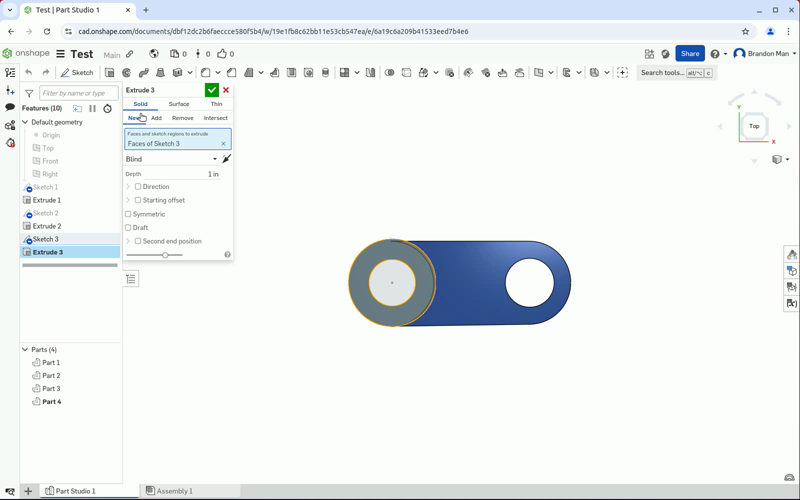
mouse_move(137, 120)
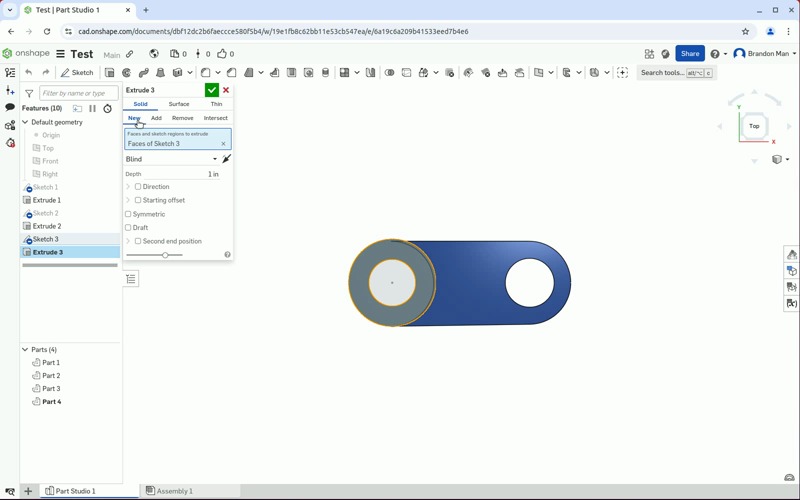
click(137, 120)
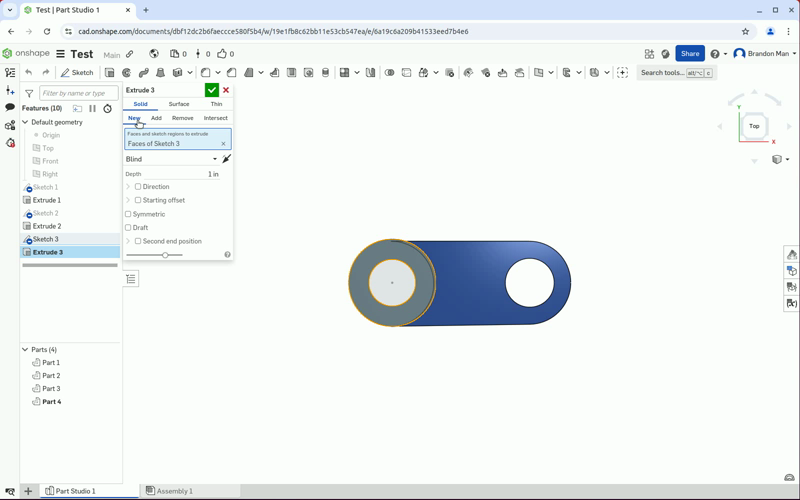
key(tab, 4)
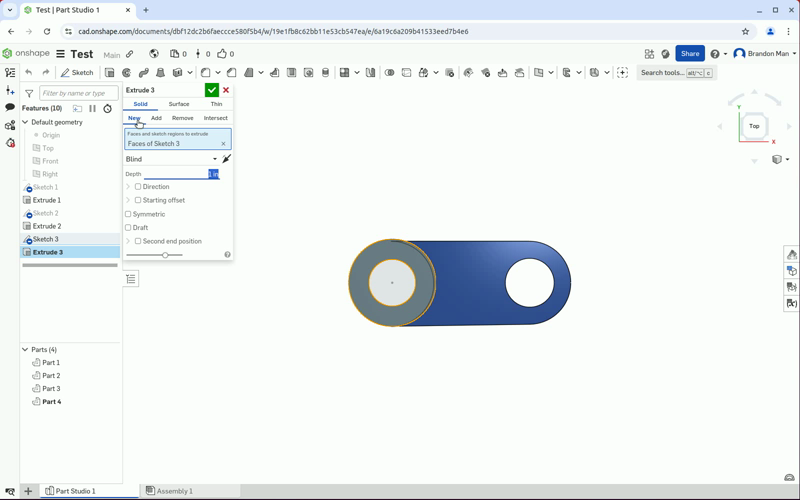
text(15.165)
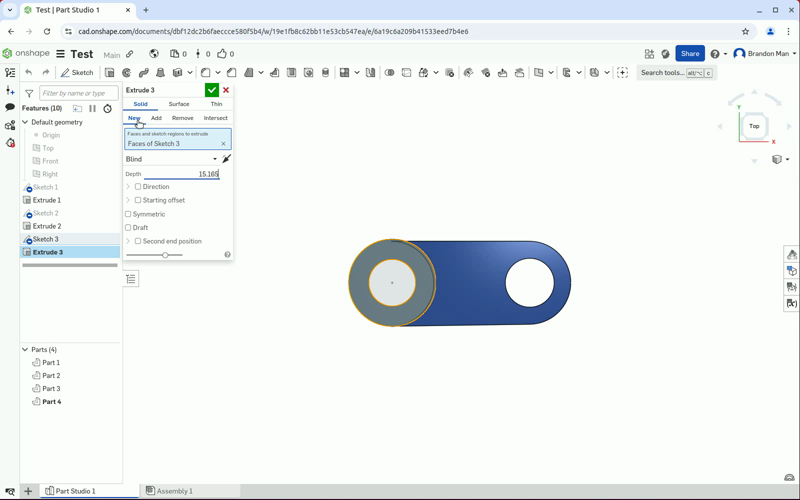
key(enter)
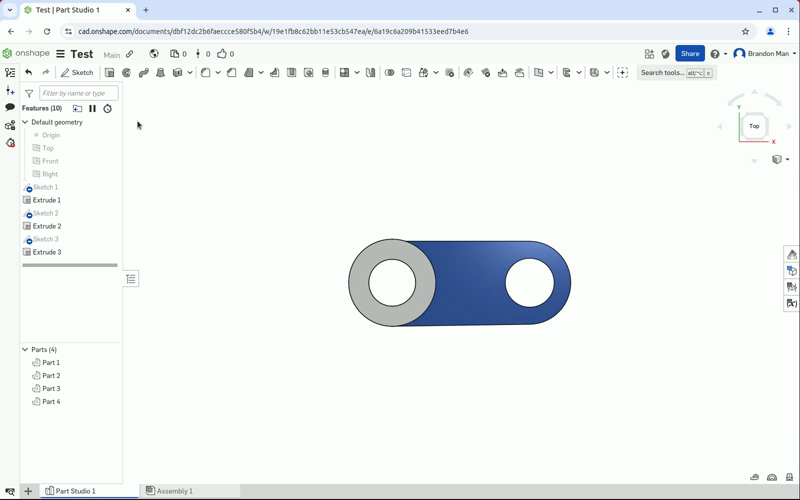
key(shift+h)
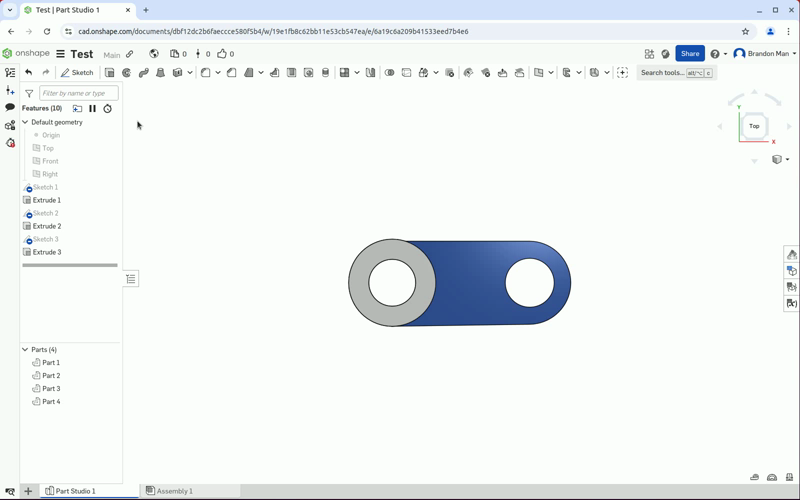
key(shift+h)
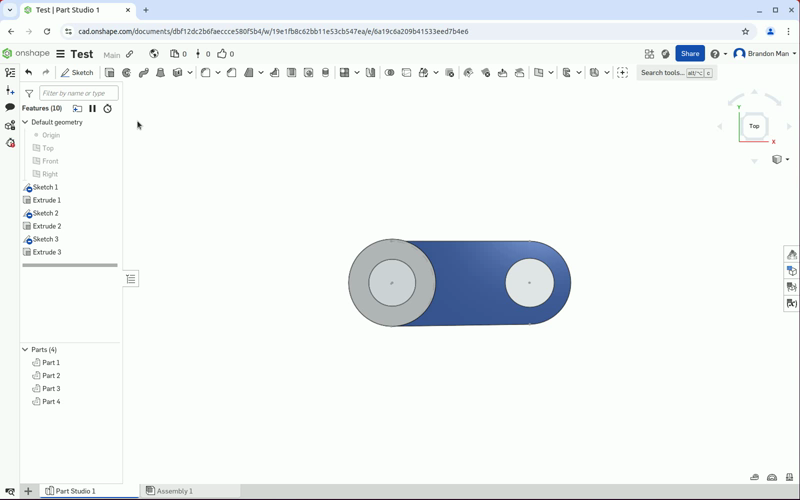
key(shift+7)
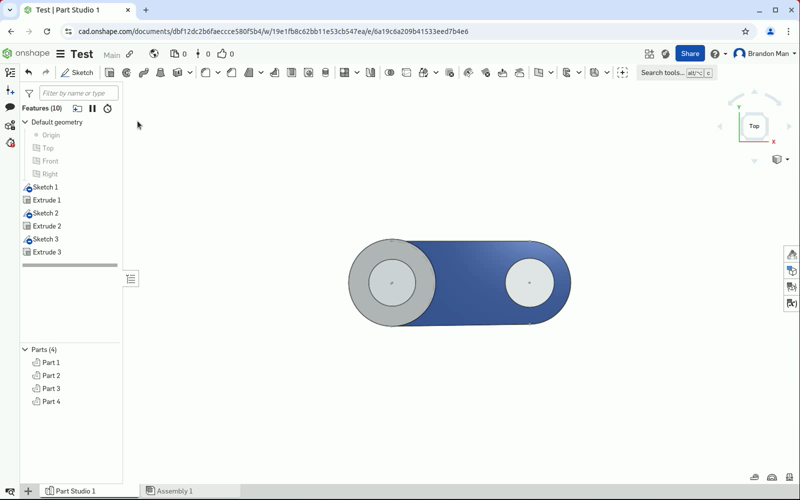
key(up, 3)
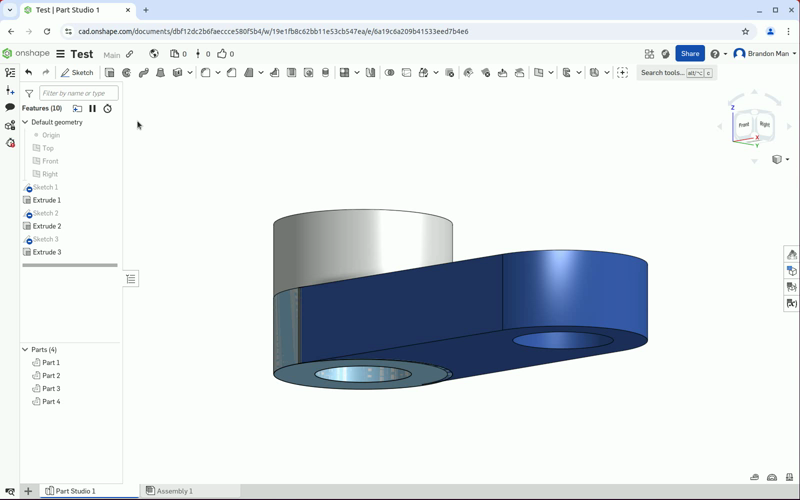
key(left, 3)
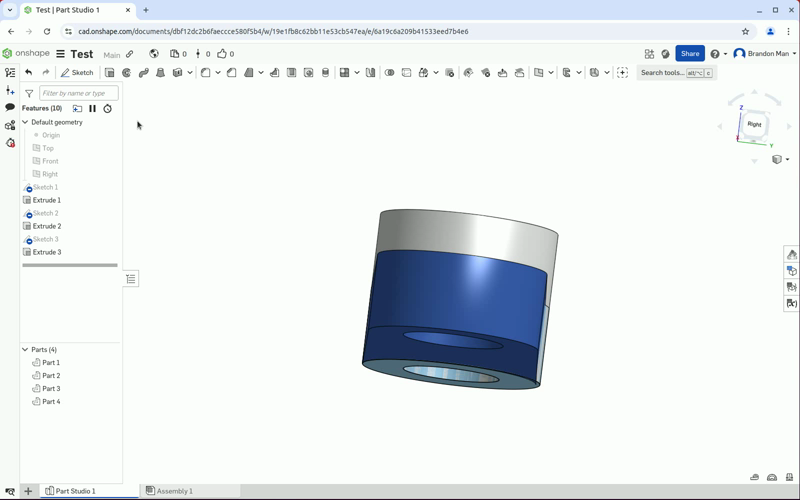
key(right, 3)
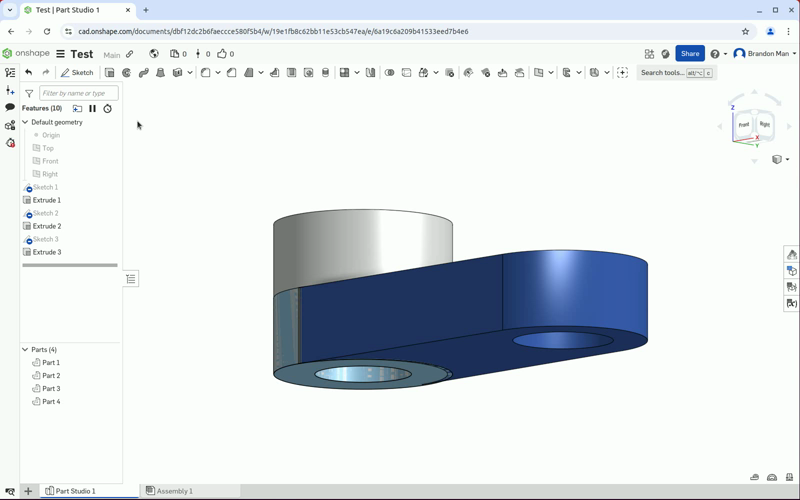
key(down, 3)
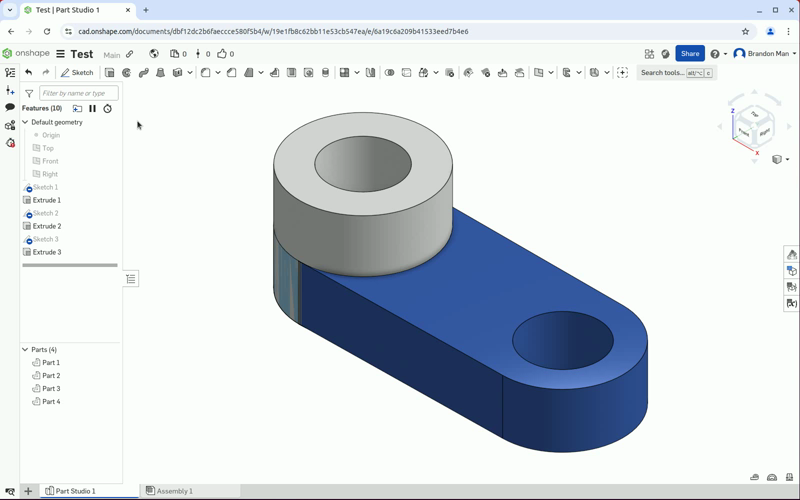
mouse_move(73, 189)
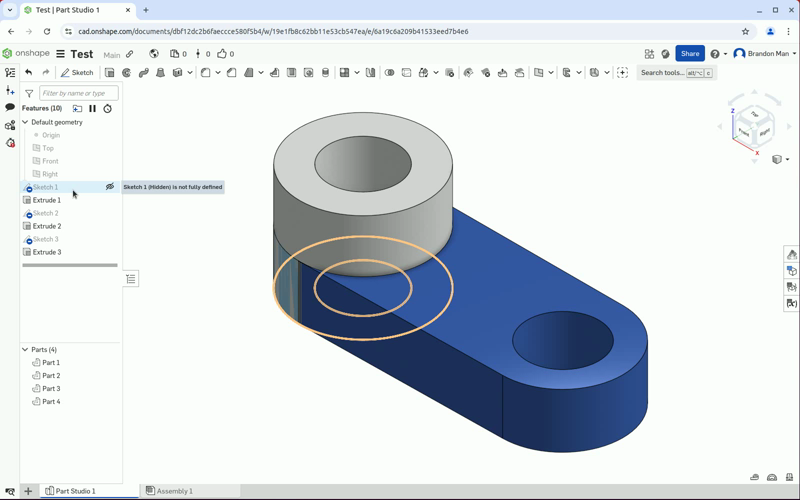
click(73, 189)